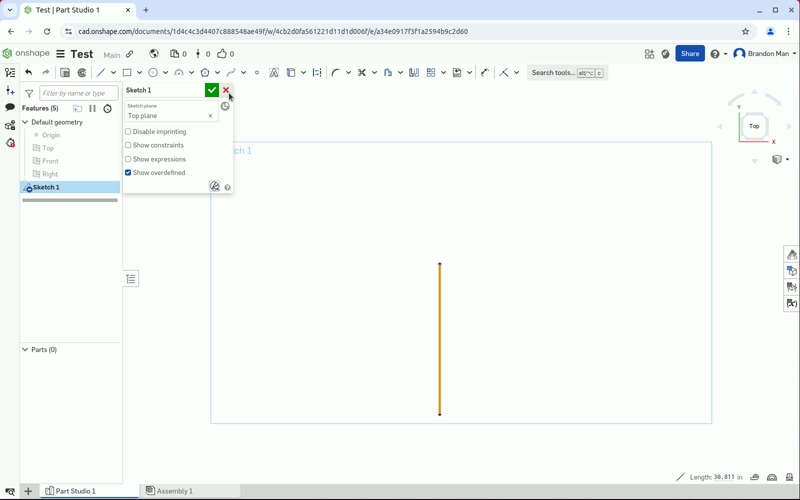
key(shift+h)
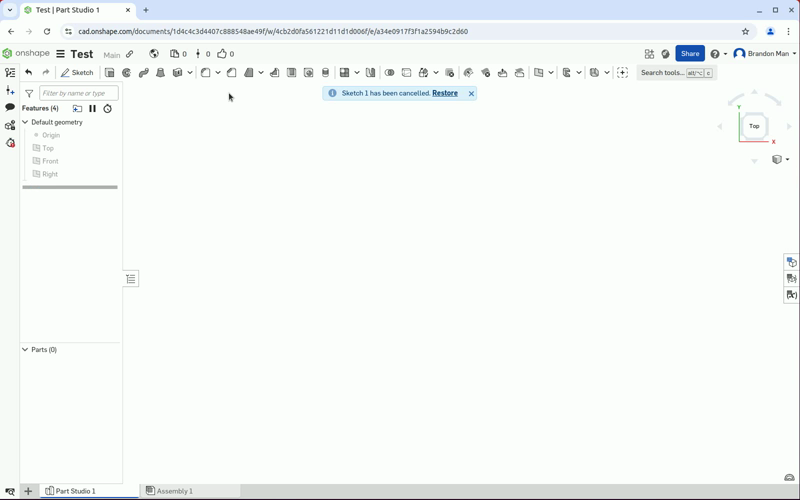
mouse_move(73, 352)
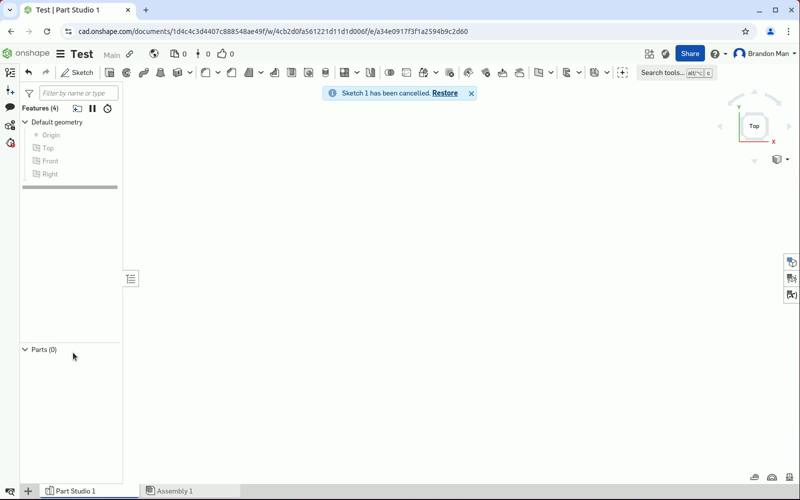
key(y)
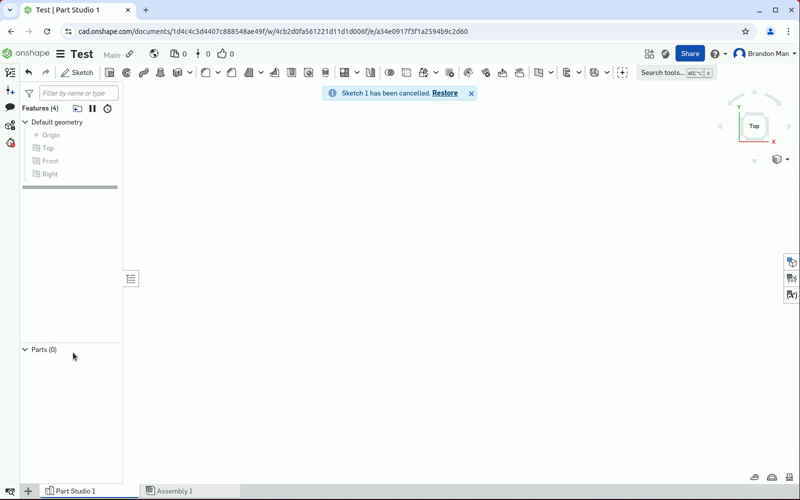
key(shift+p)
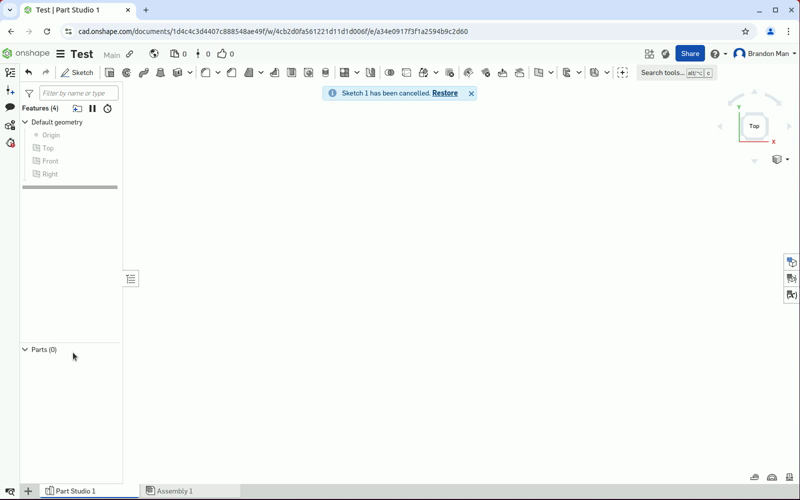
key(space)
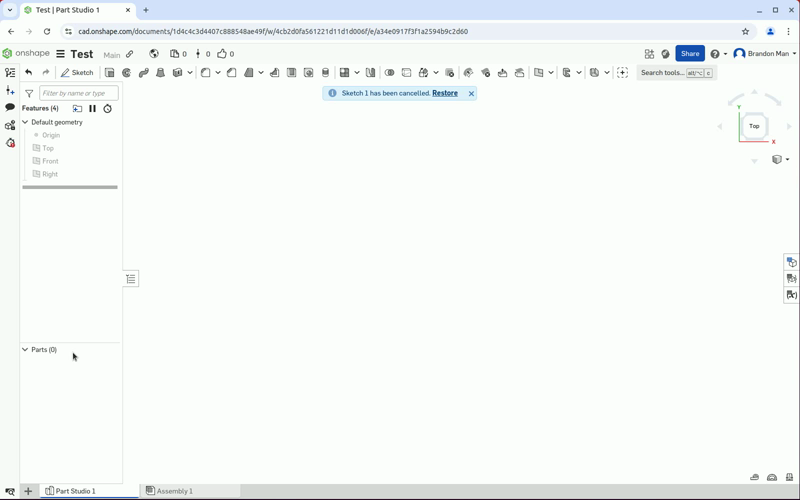
key_down(shift)
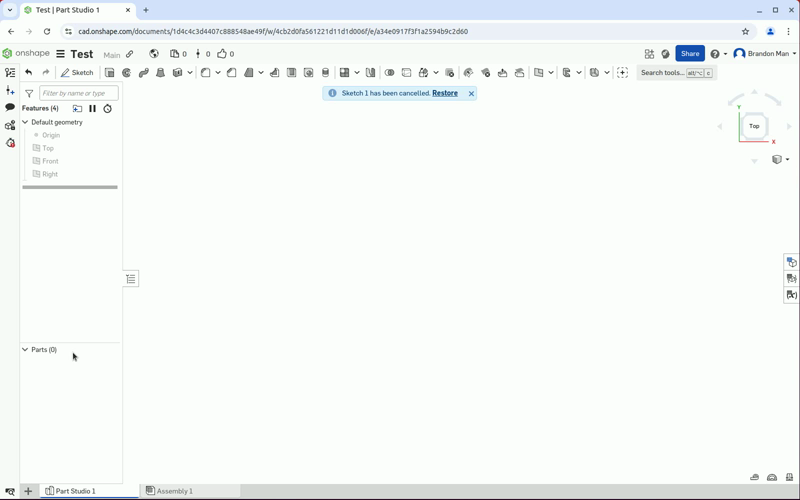
key(up)
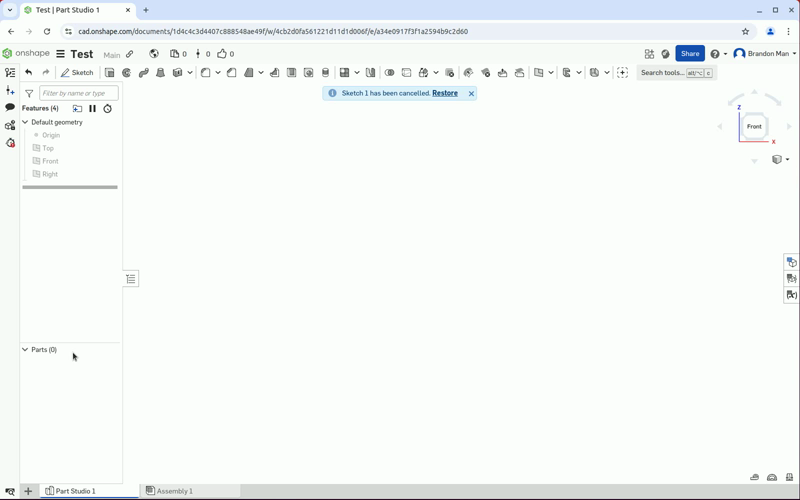
key_up(shift)
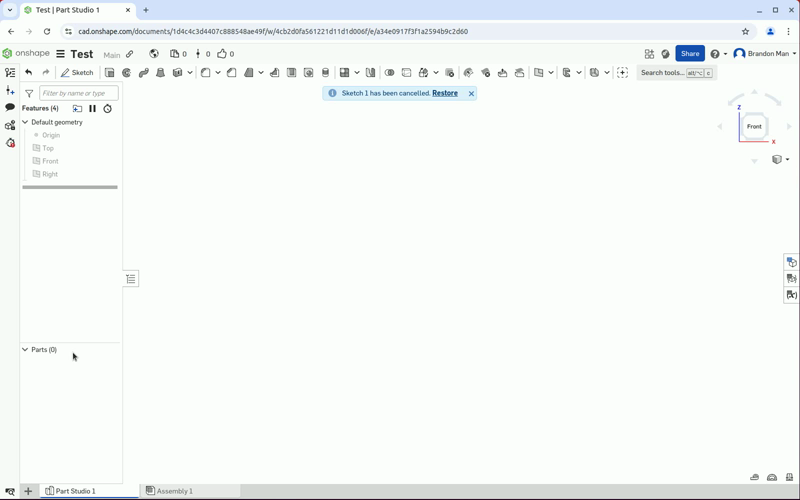
mouse_move(73, 352)
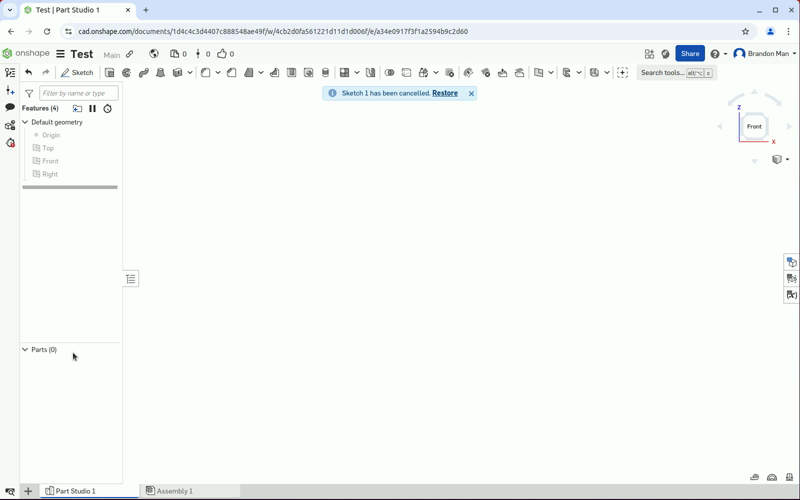
key(shift+y)
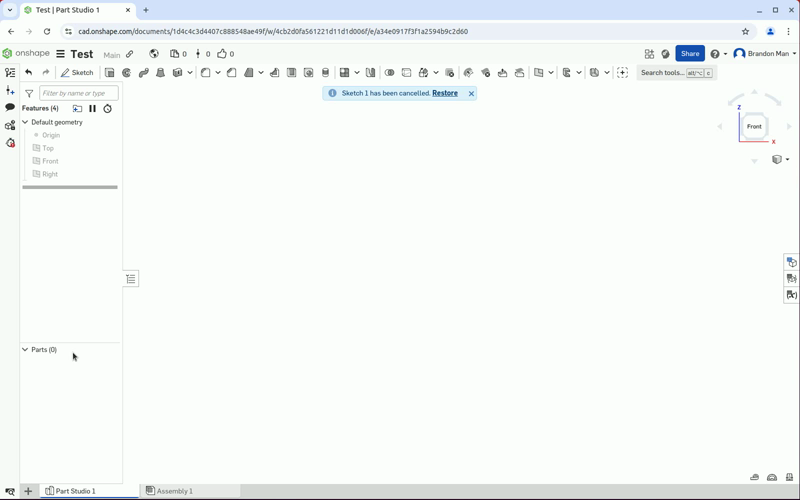
key(shift+s)
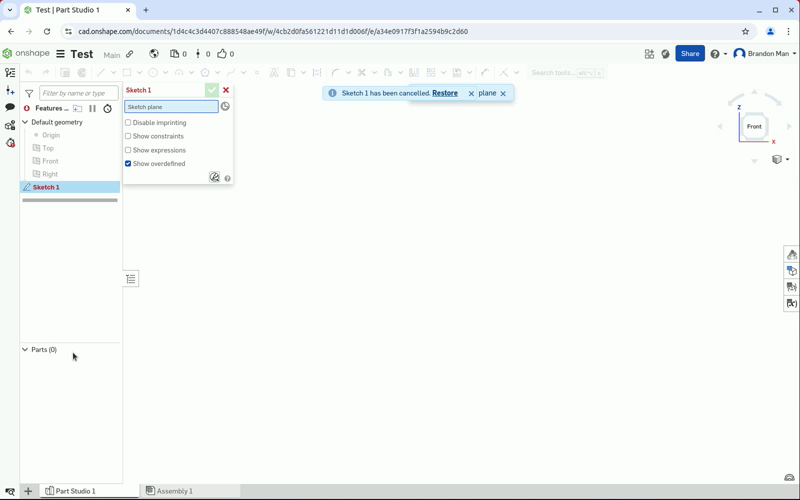
mouse_move(73, 163)
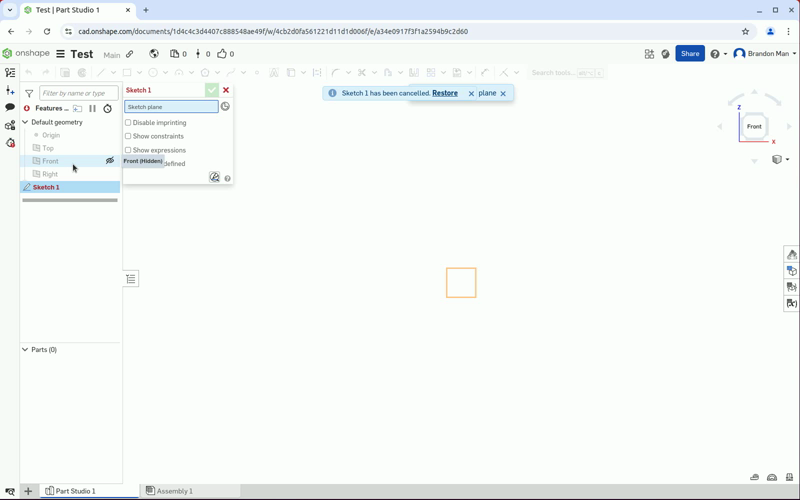
click(73, 163)
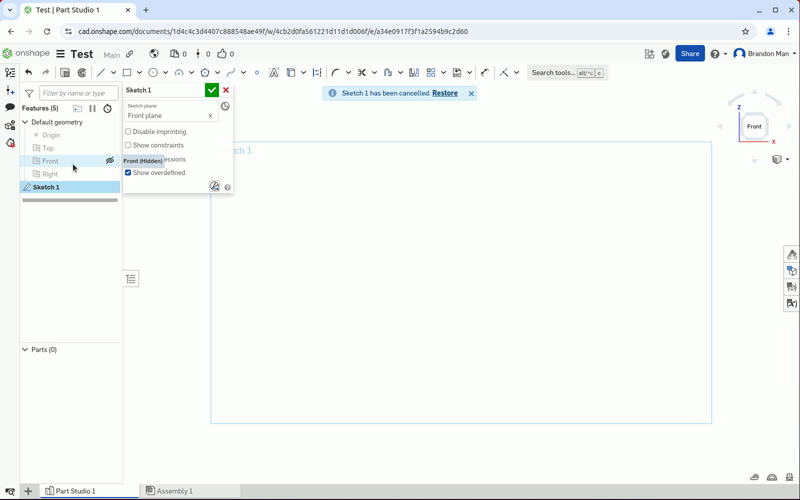
mouse_move(73, 352)
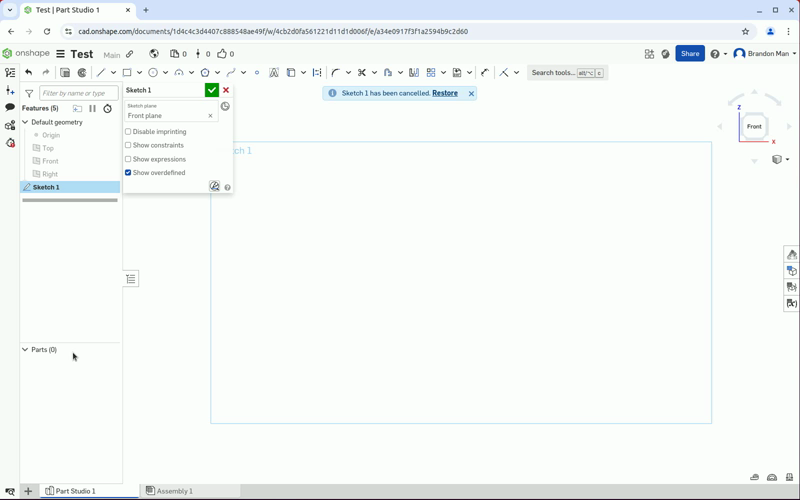
key(y)
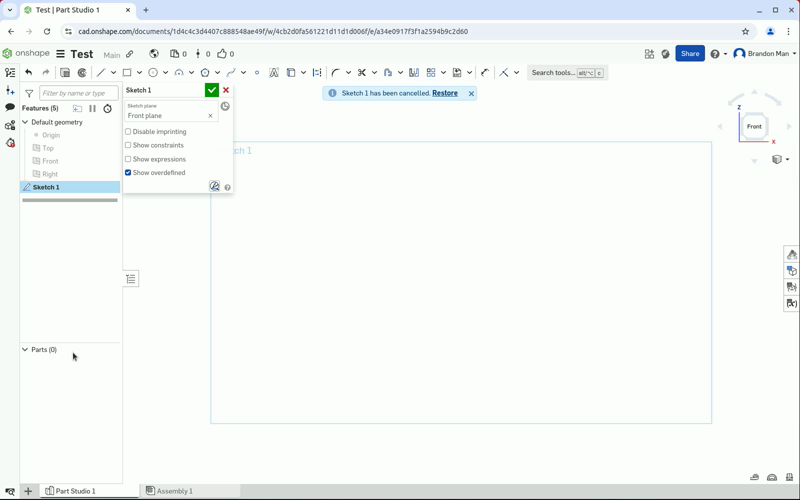
key(c)
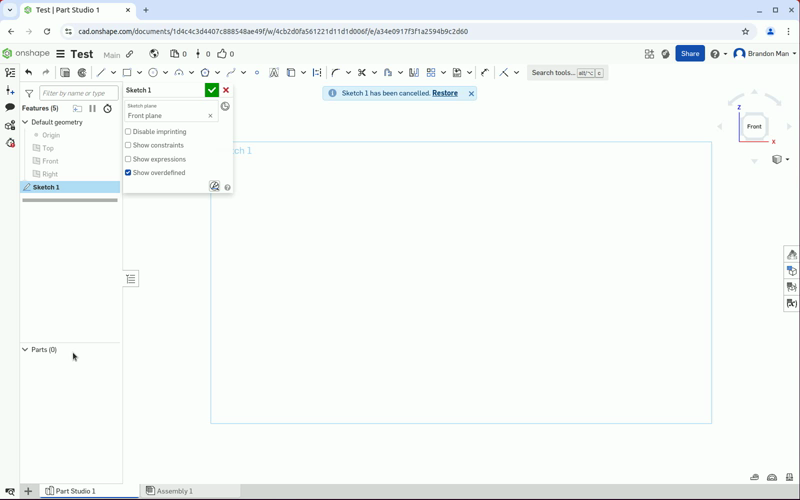
key_down(shift)
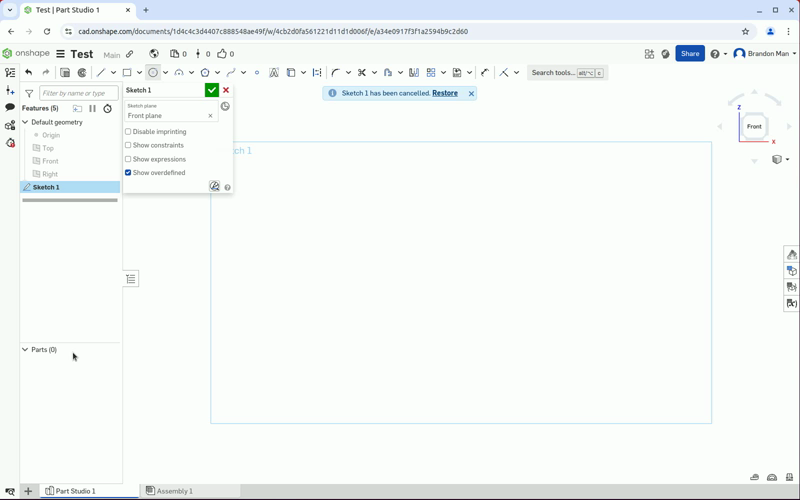
mouse_move(461, 282)
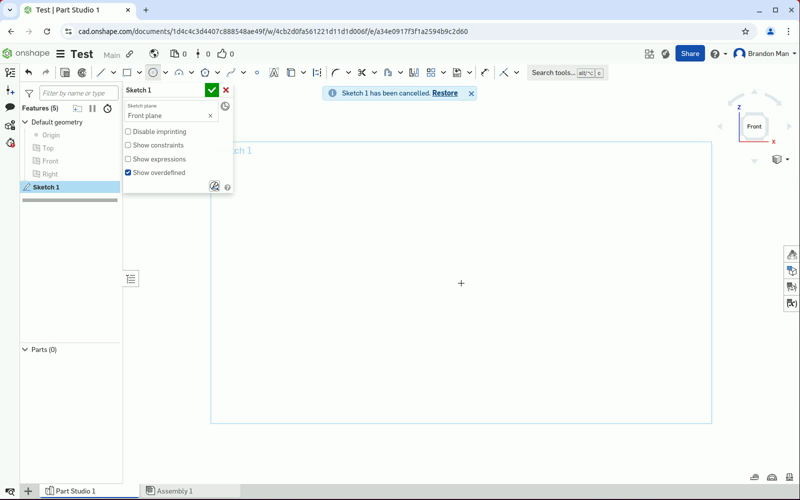
click(461, 282)
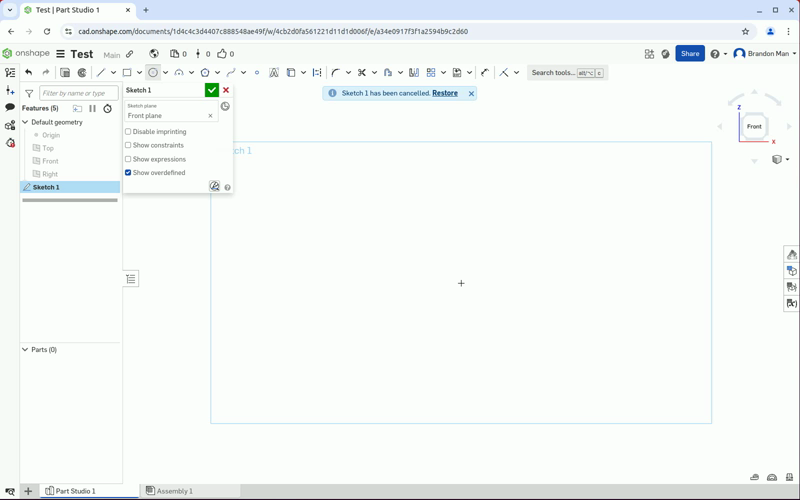
key_up(shift)
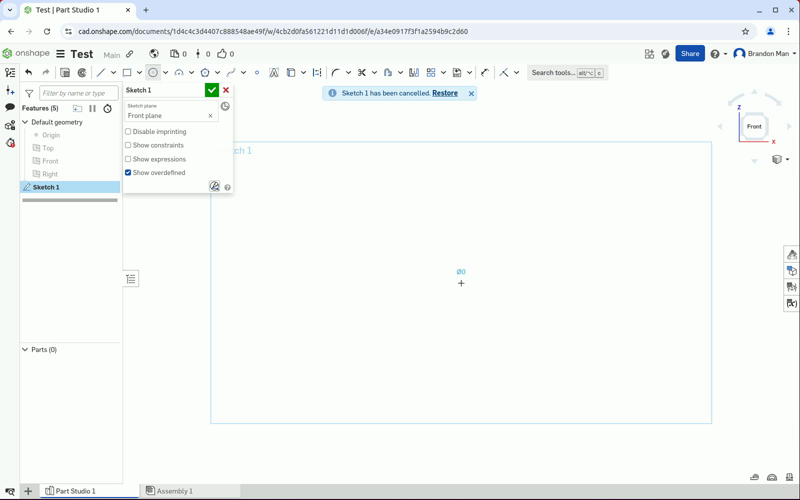
mouse_move(474, 282)
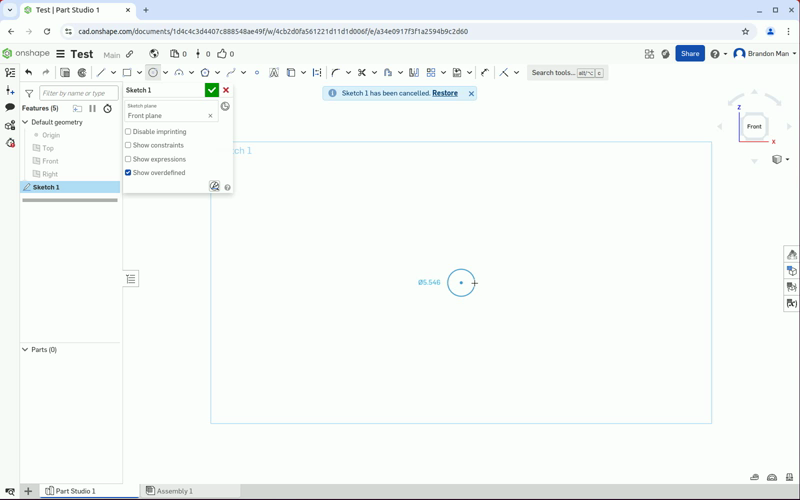
click(474, 282)
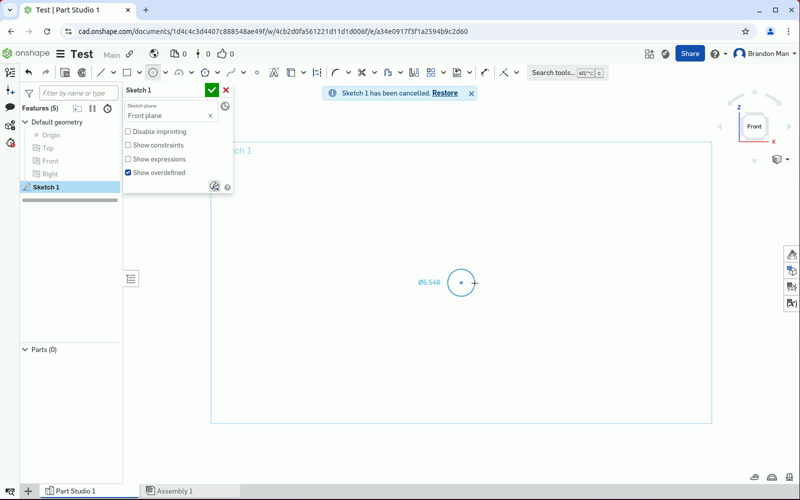
key(esc)
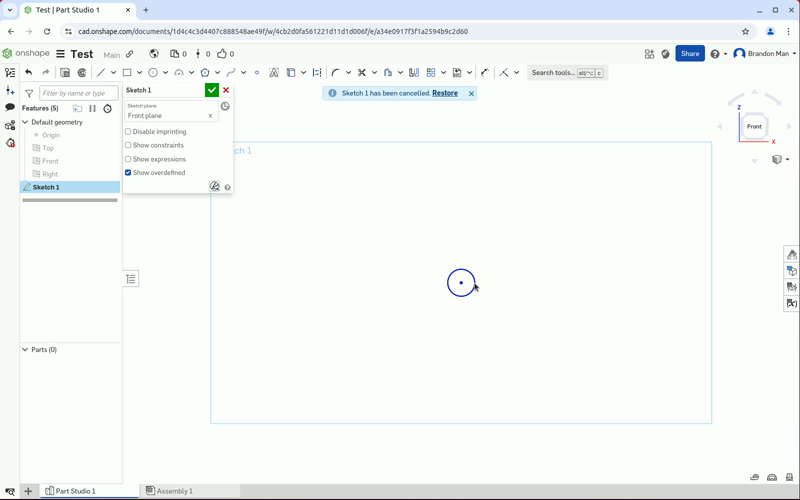
mouse_move(462, 291)
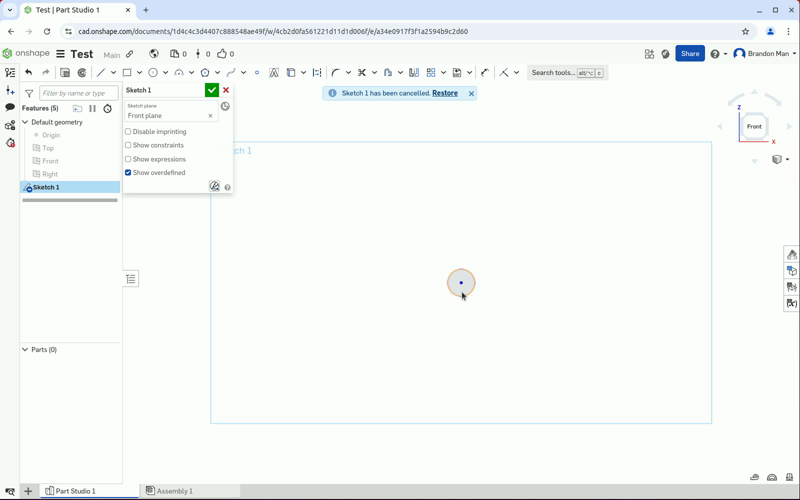
scroll(6)
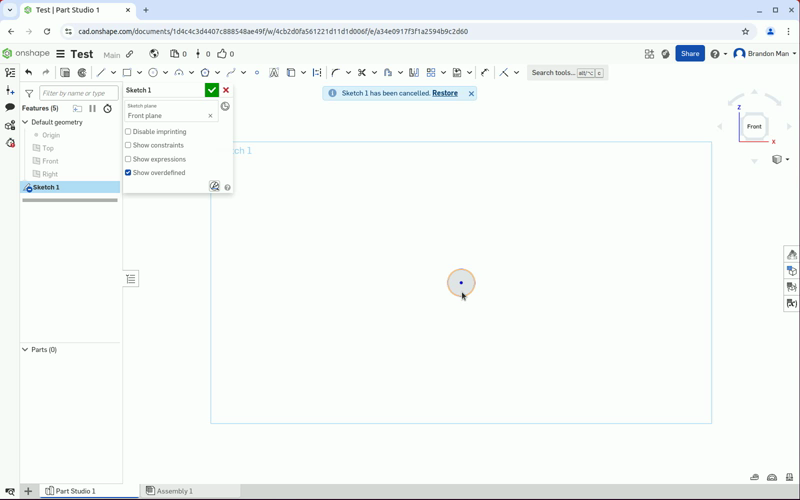
scroll(6)
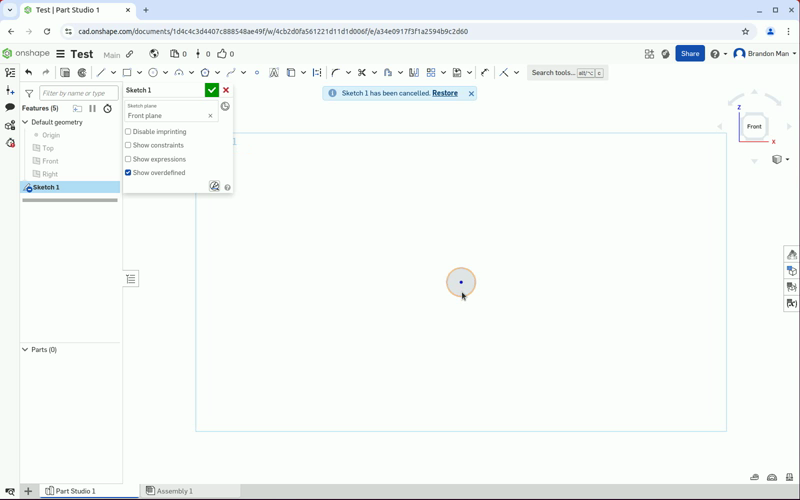
scroll(6)
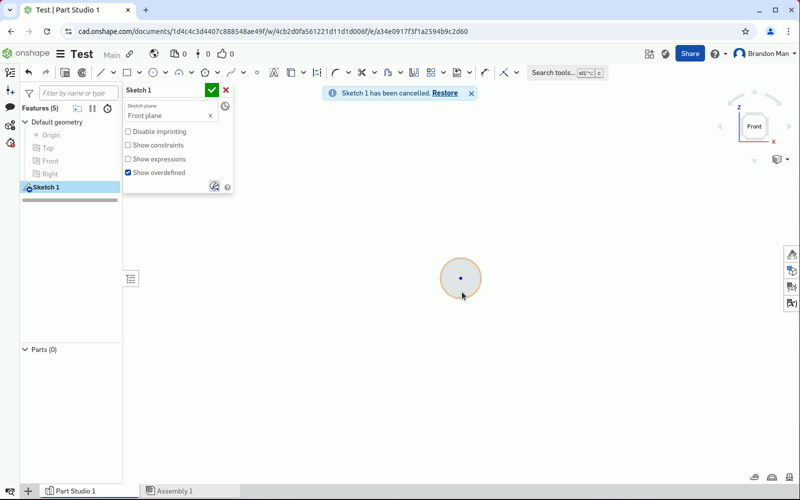
scroll(6)
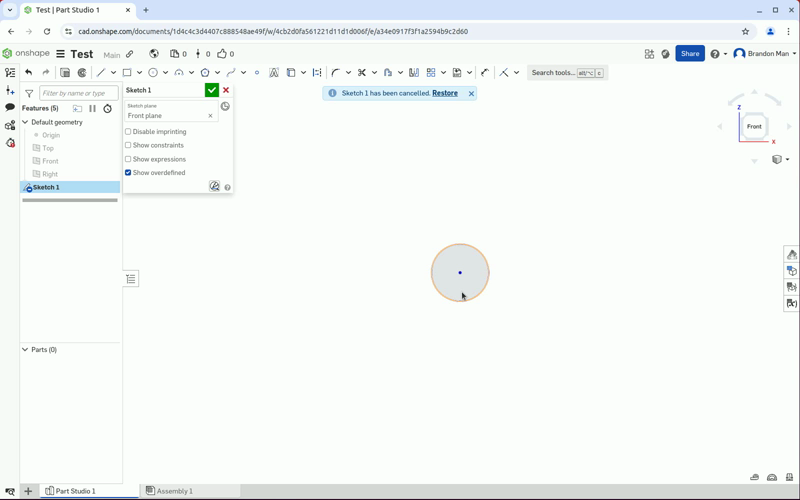
scroll(6)
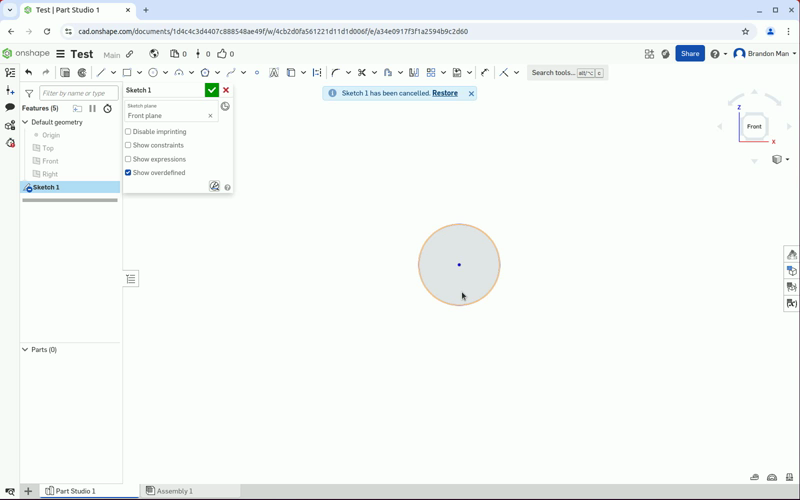
scroll(6)
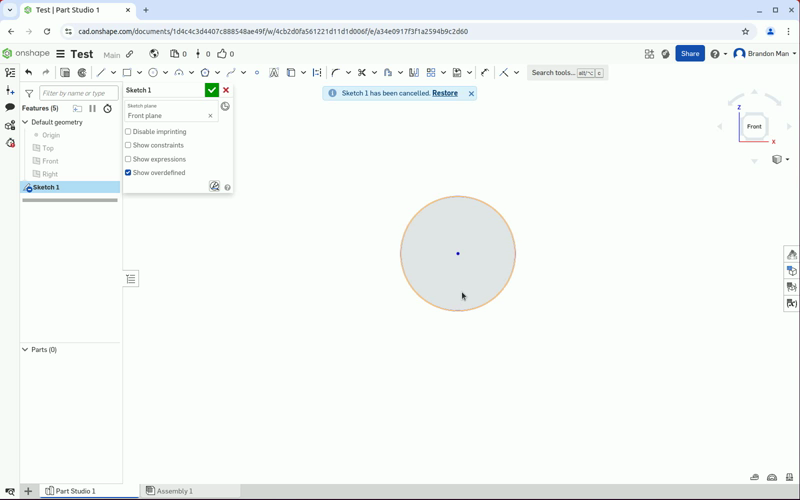
scroll(6)
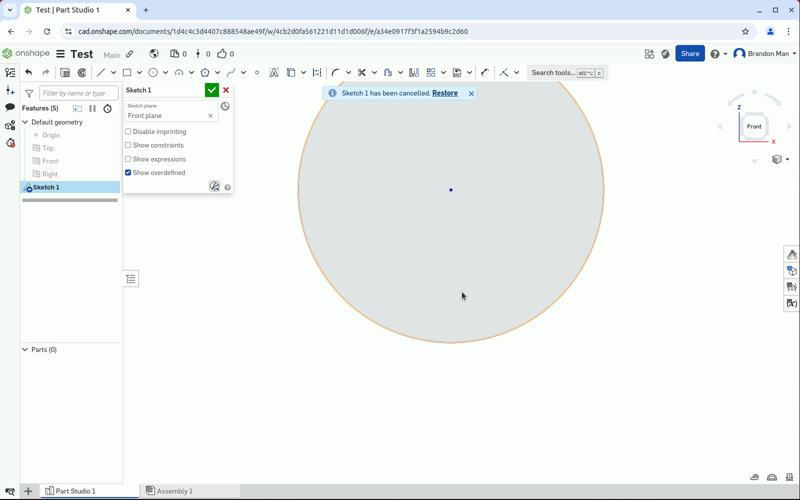
click(462, 291)
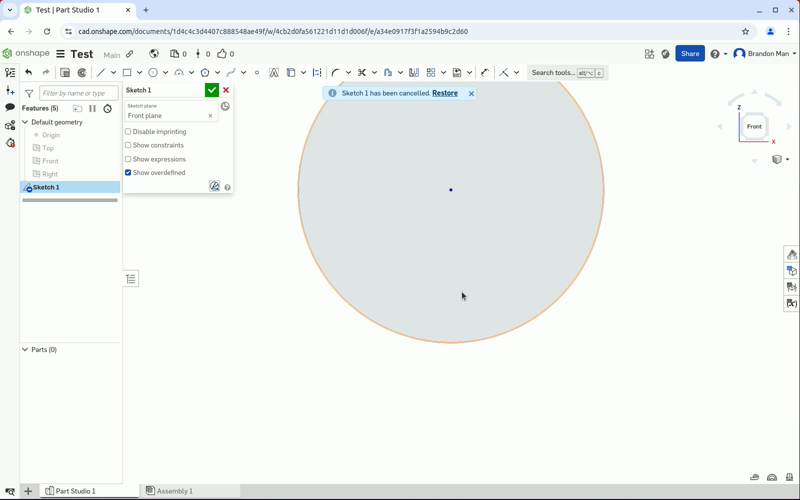
scroll(-6)
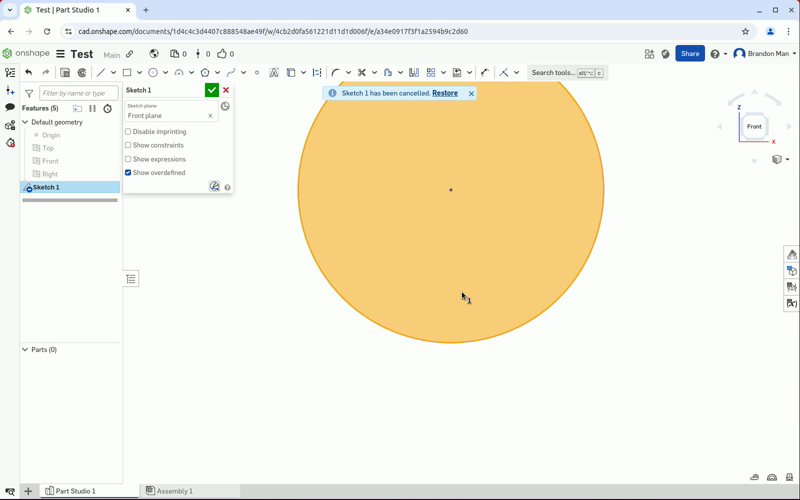
scroll(-6)
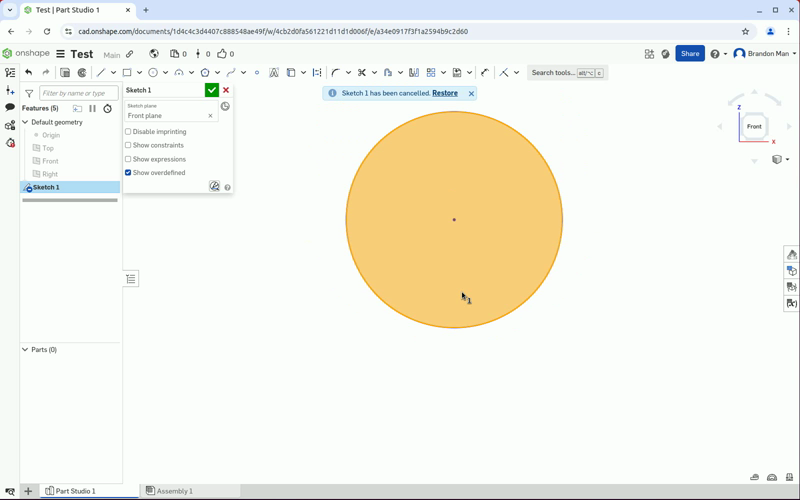
scroll(-6)
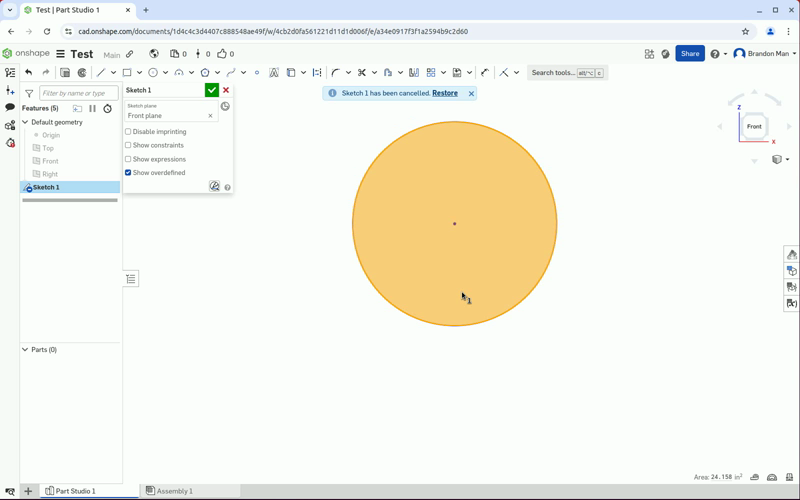
scroll(-6)
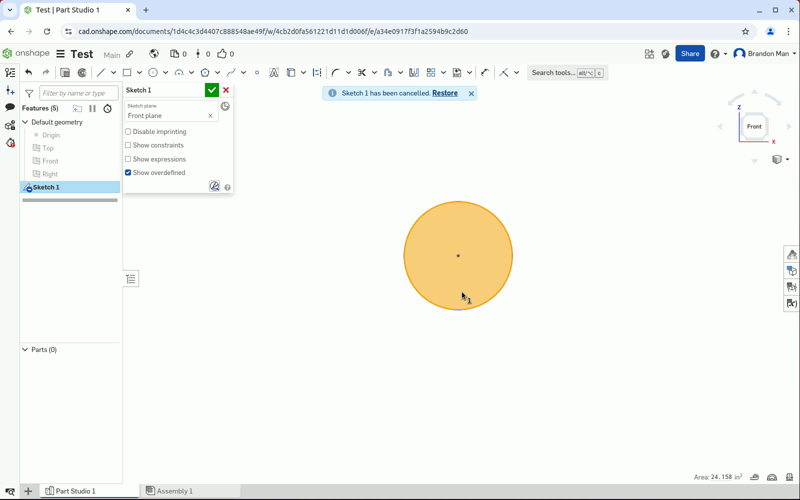
scroll(-6)
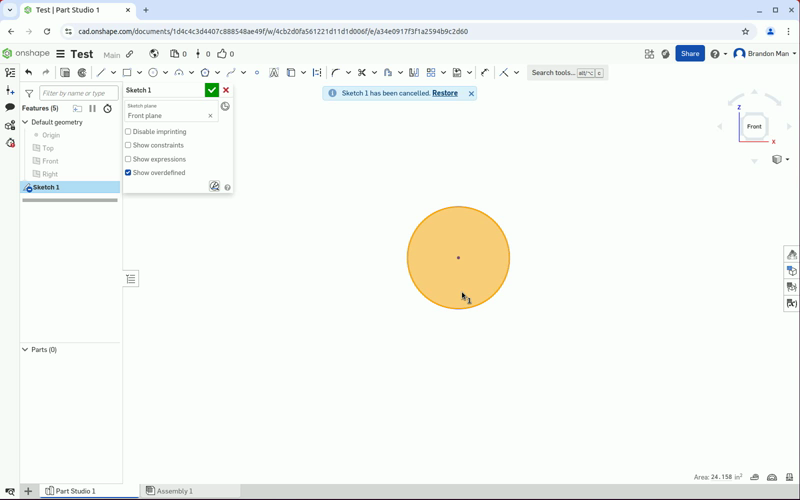
scroll(-6)
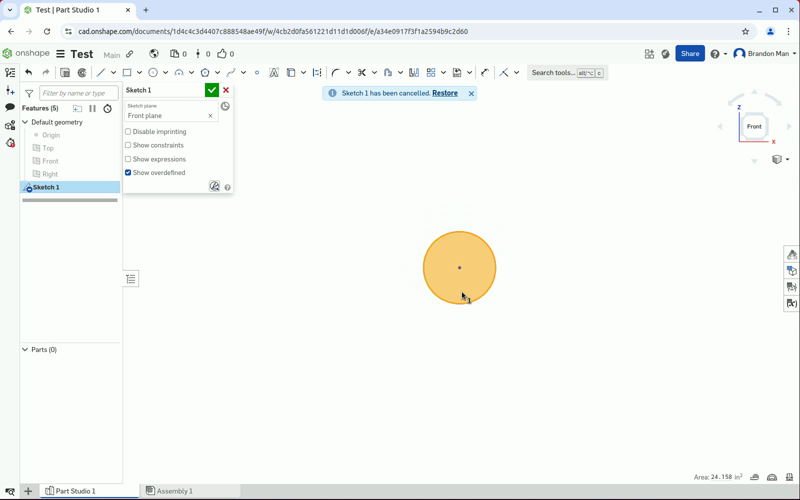
scroll(-6)
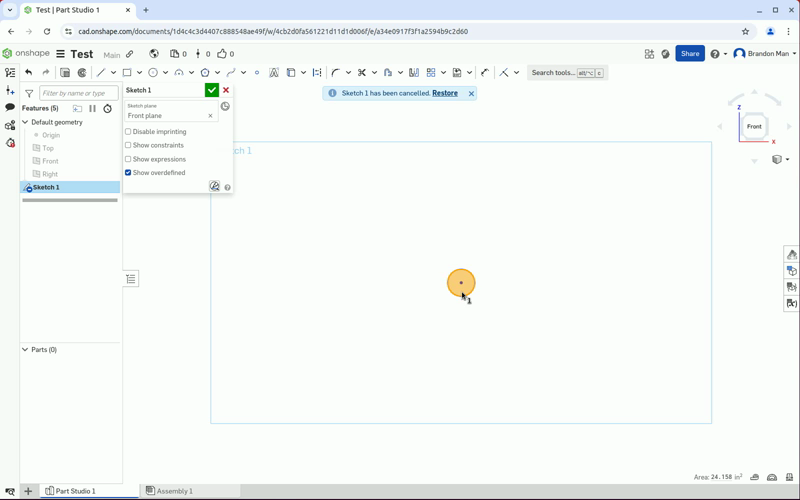
mouse_move(73, 352)
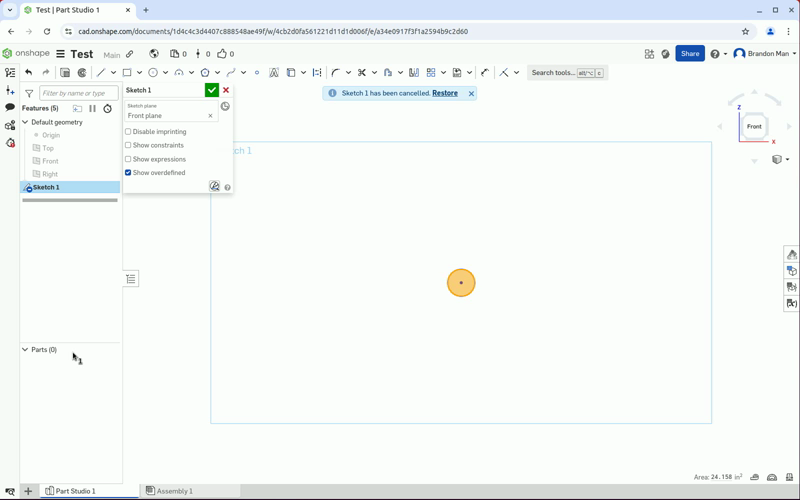
key(shift+y)
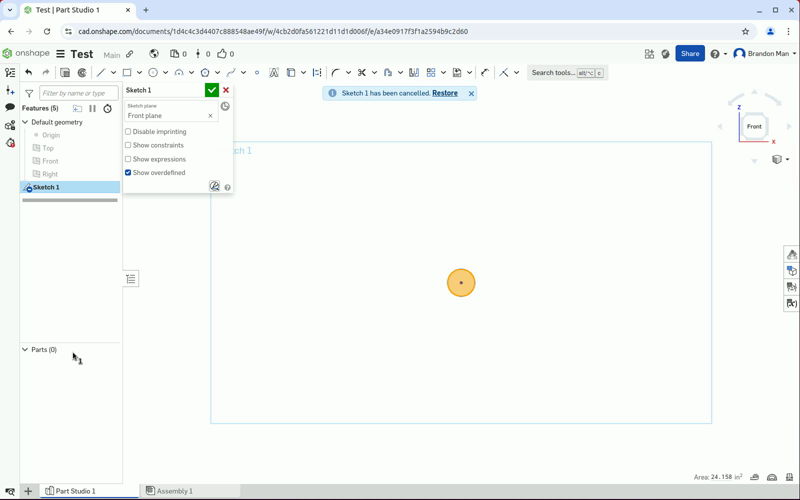
key(shift+e)
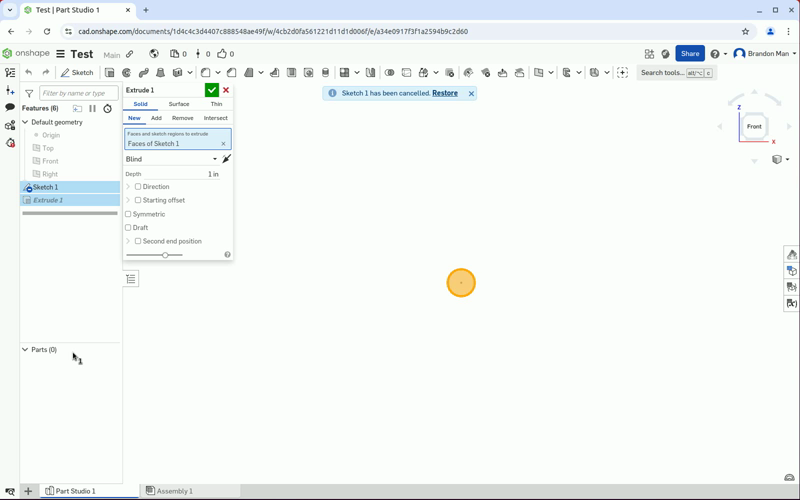
mouse_move(143, 106)
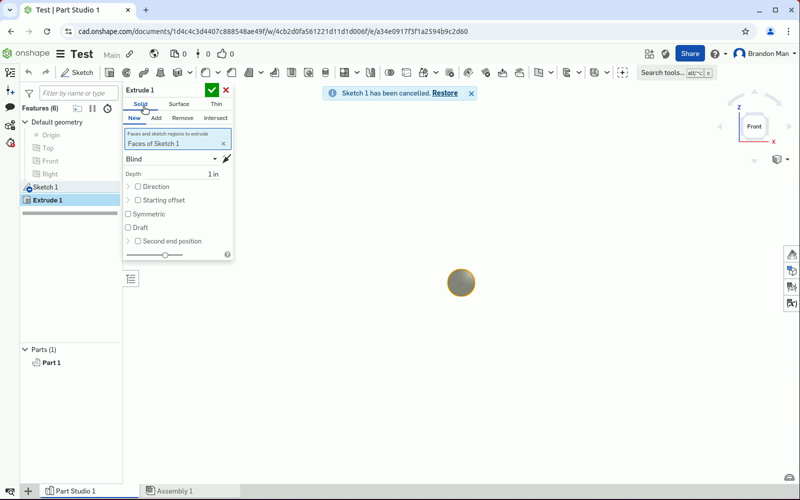
click(143, 106)
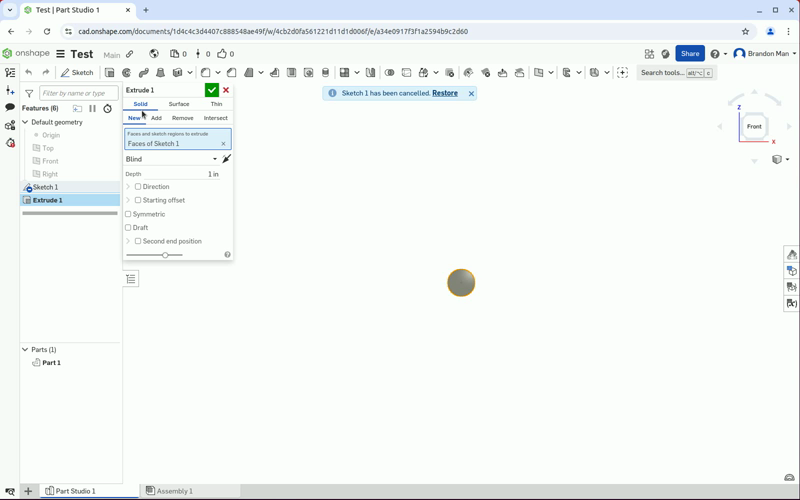
mouse_move(137, 120)
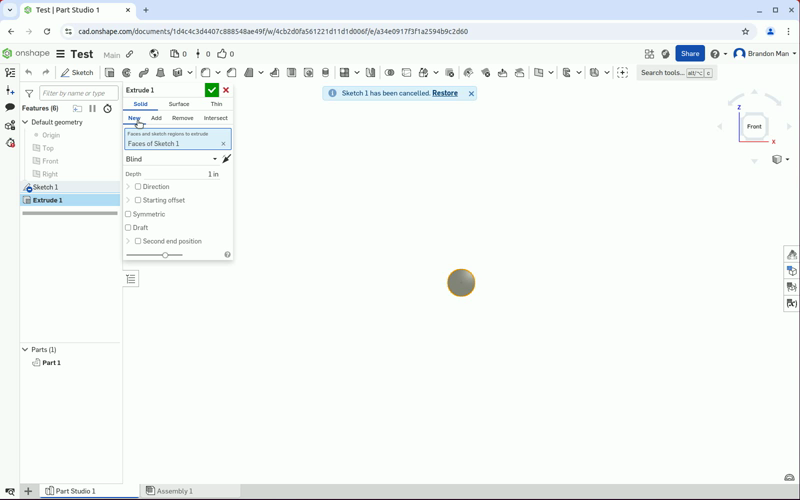
click(137, 120)
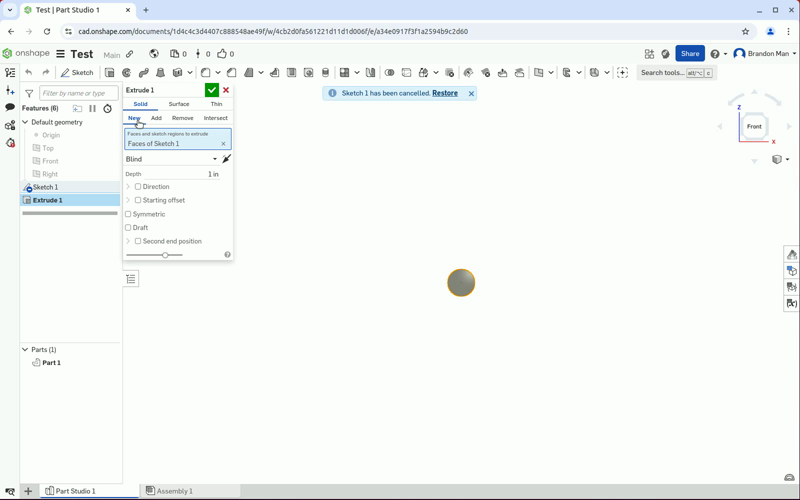
key(tab, 4)
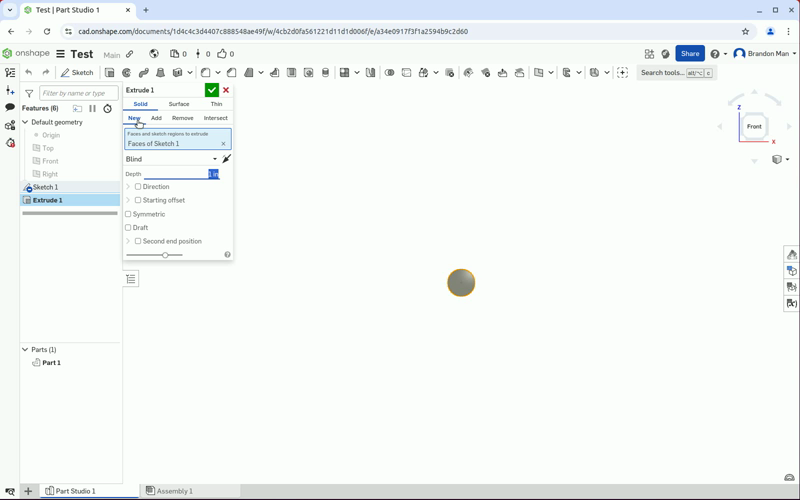
text(46.216)
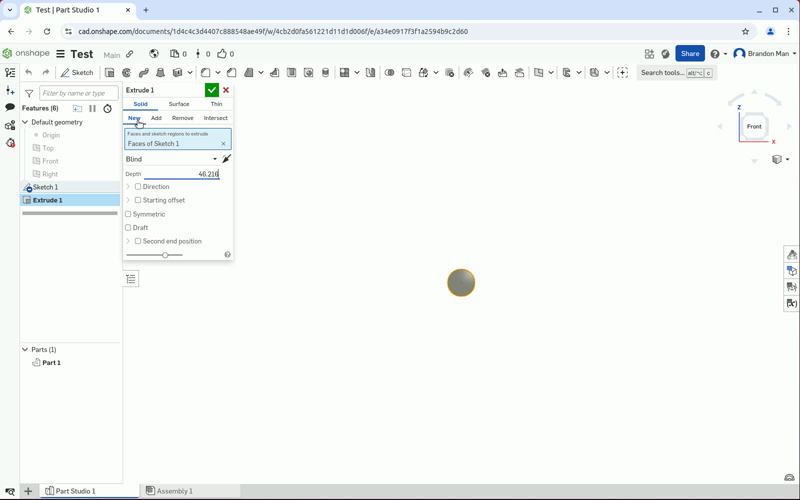
key(tab, 3)
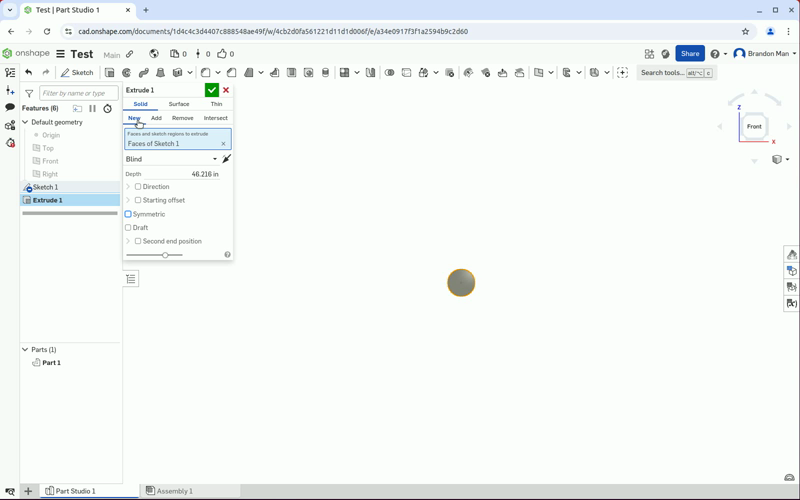
key(space)
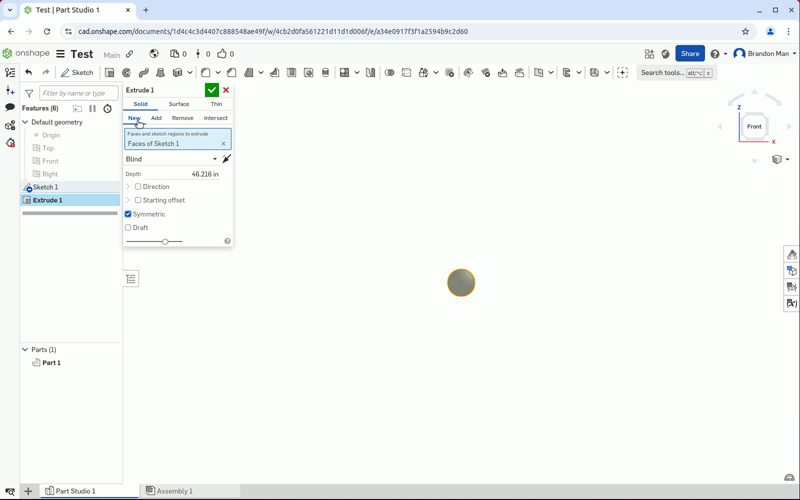
key(enter)
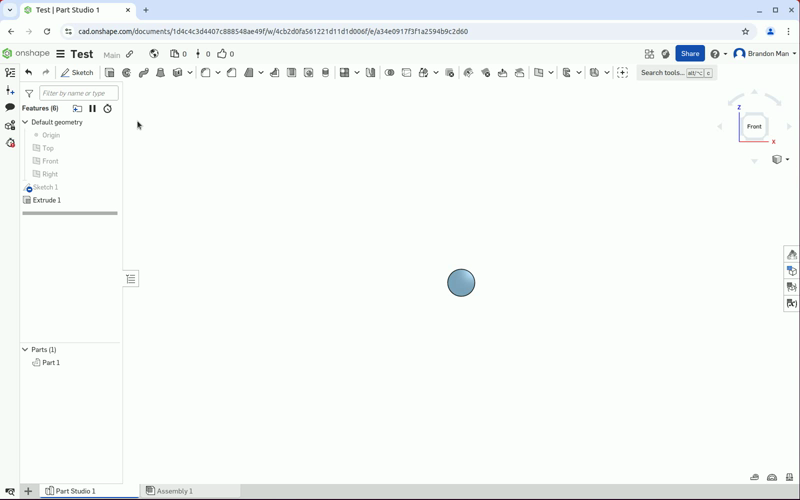
key(shift+h)
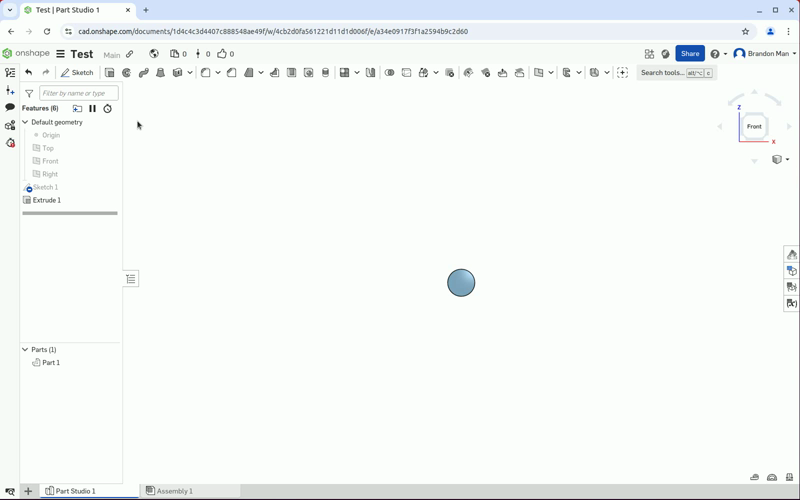
key(shift+h)
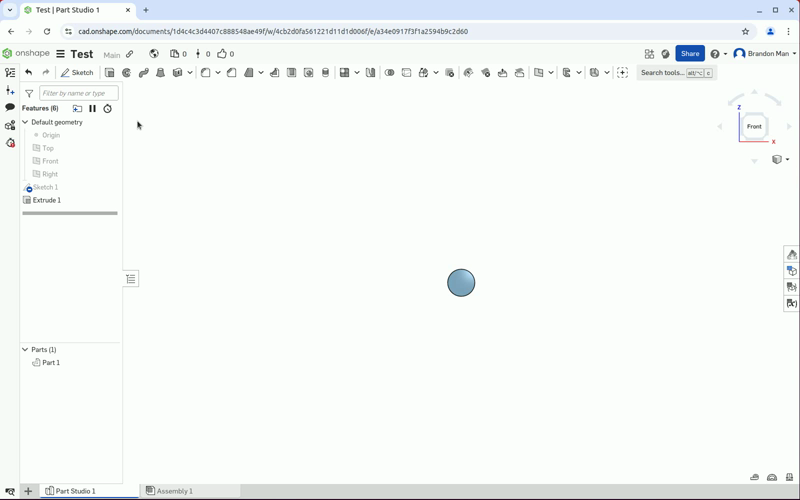
mouse_move(73, 189)
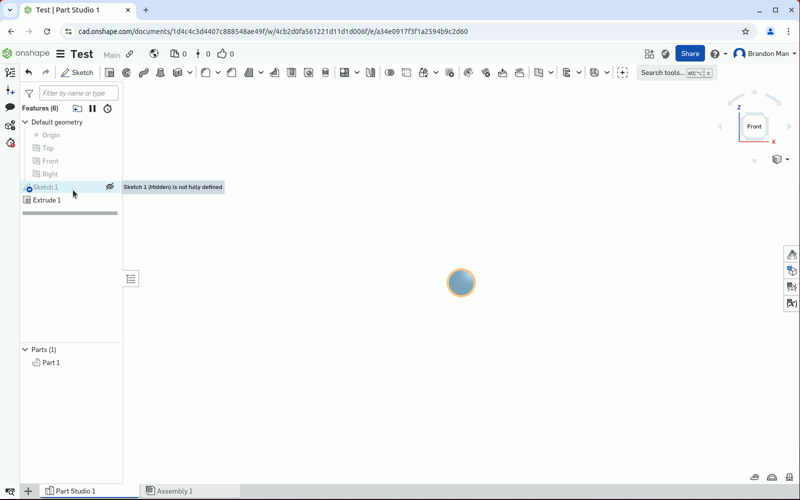
click(73, 189)
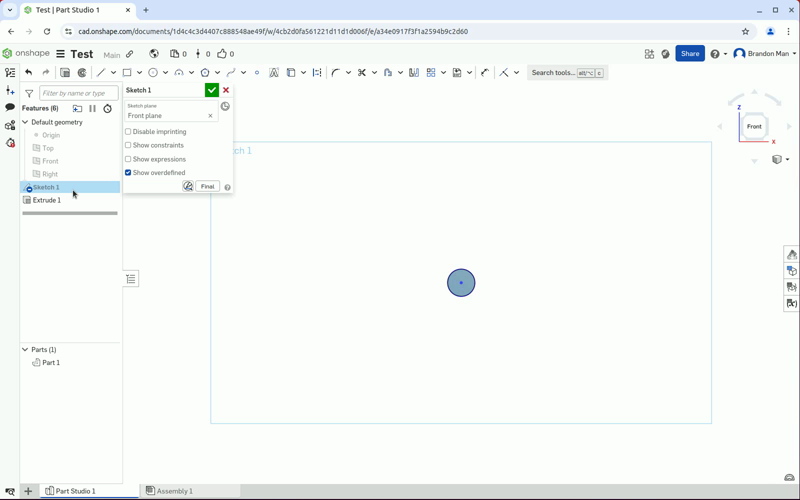
mouse_move(229, 92)
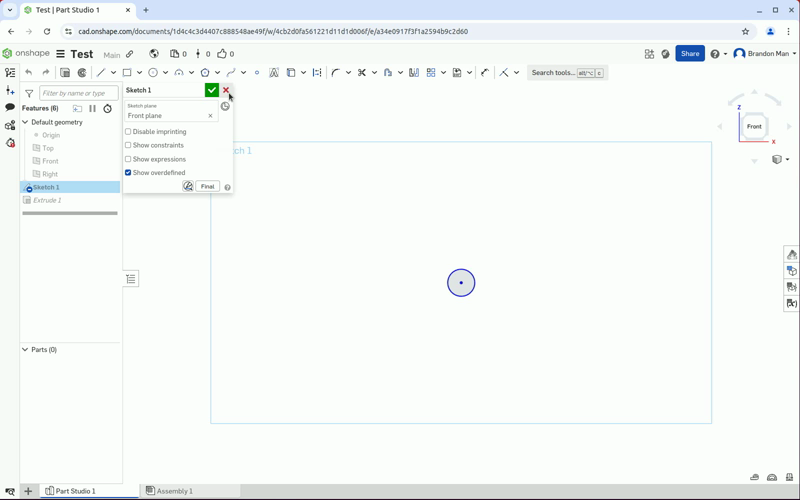
click(229, 92)
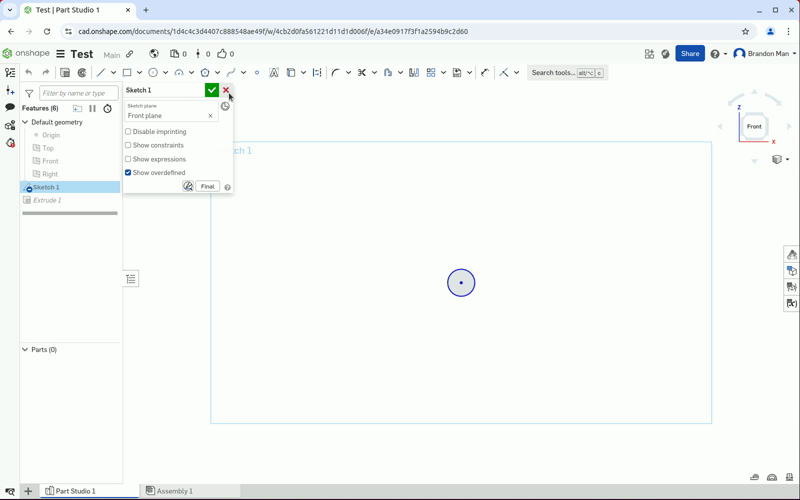
key(shift+s)
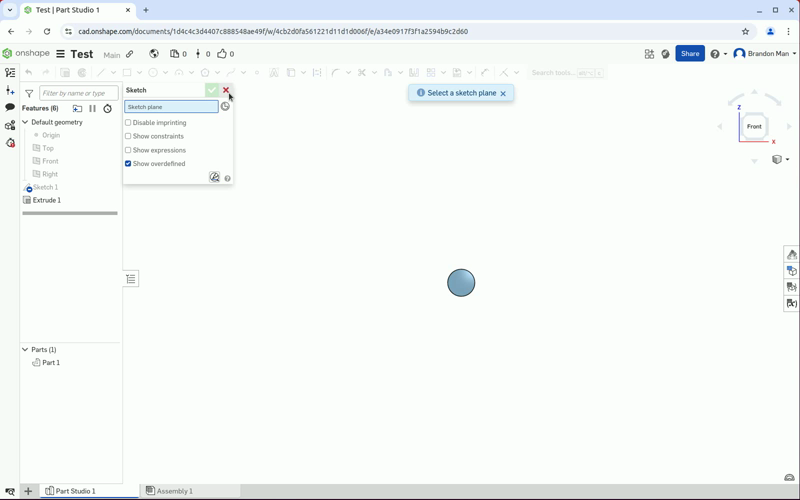
mouse_move(73, 163)
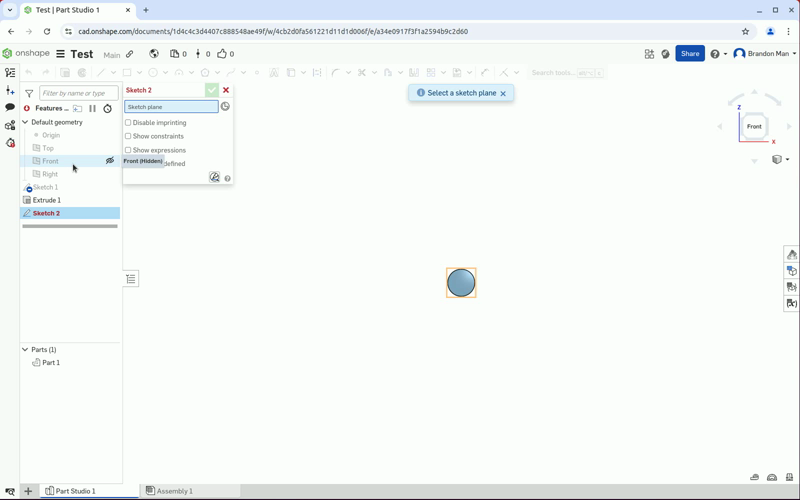
click(73, 163)
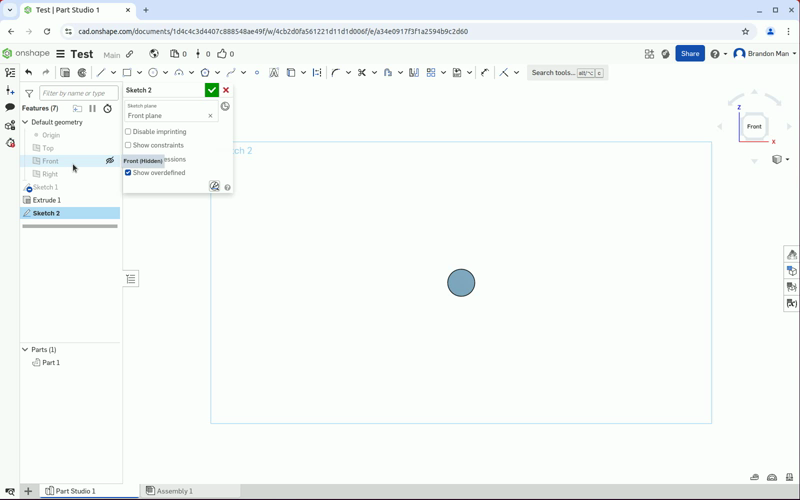
mouse_move(73, 352)
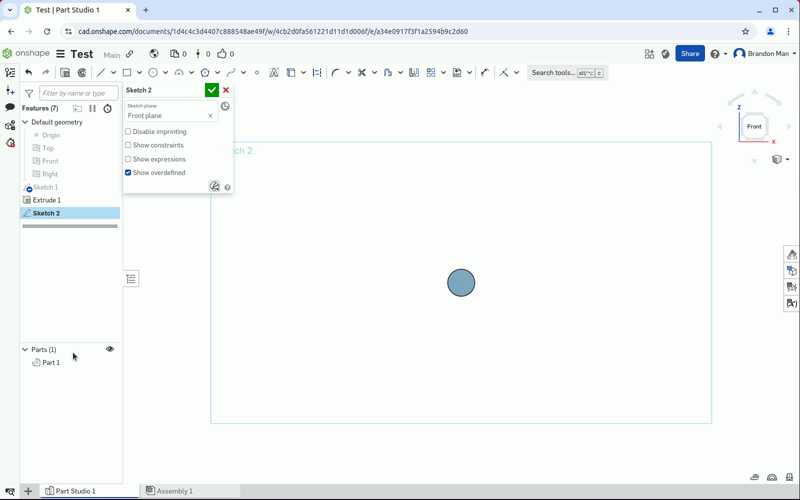
key(y)
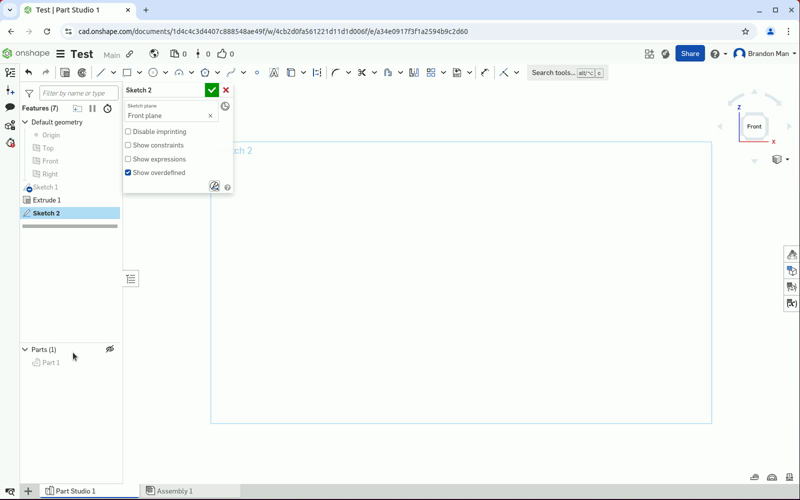
key(c)
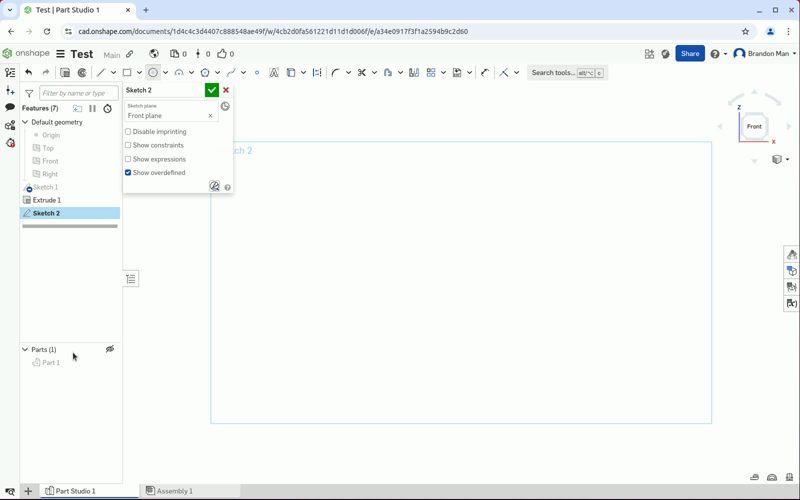
key_down(shift)
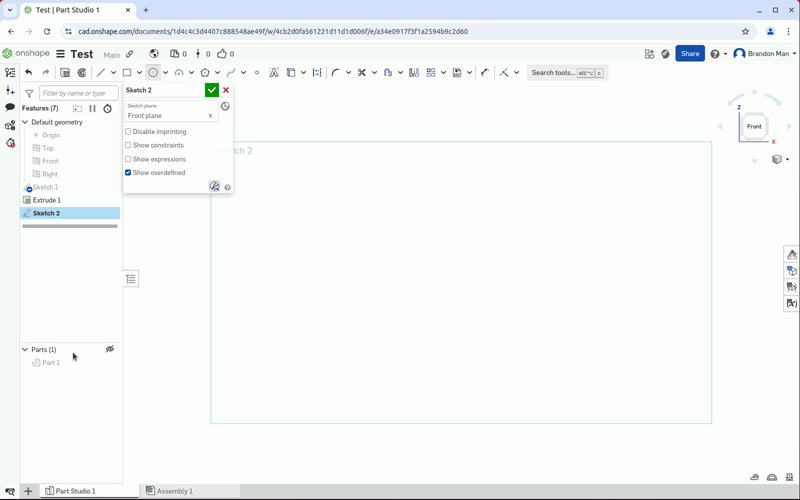
mouse_move(461, 267)
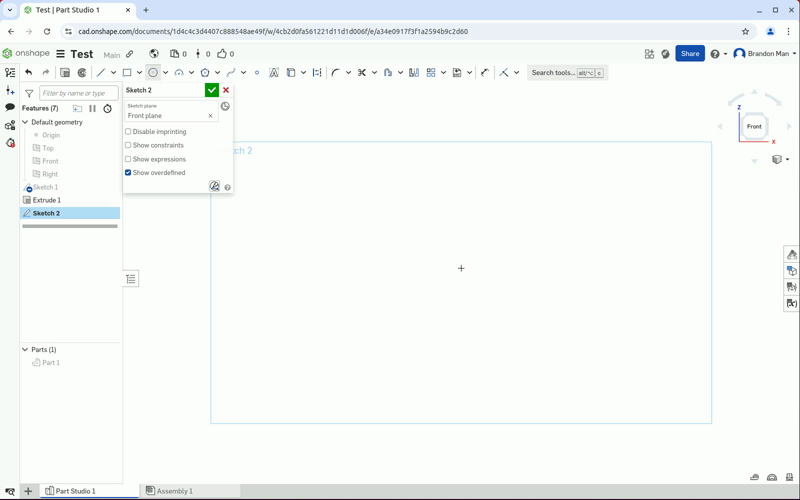
click(461, 267)
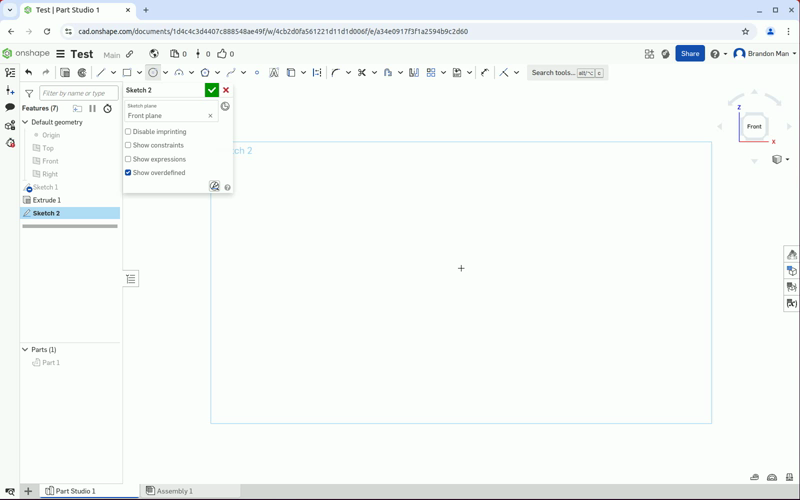
key_up(shift)
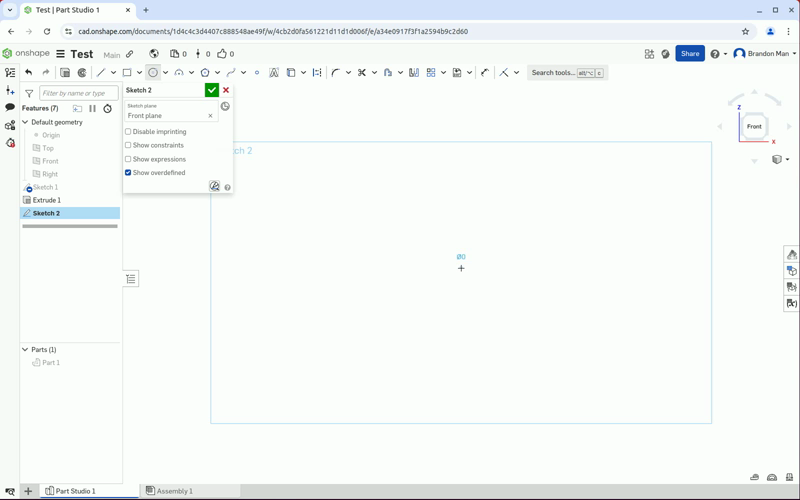
mouse_move(464, 267)
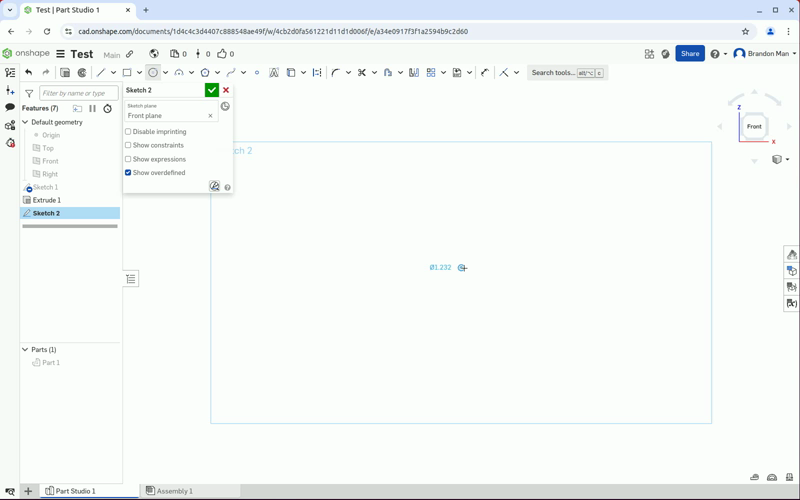
click(464, 267)
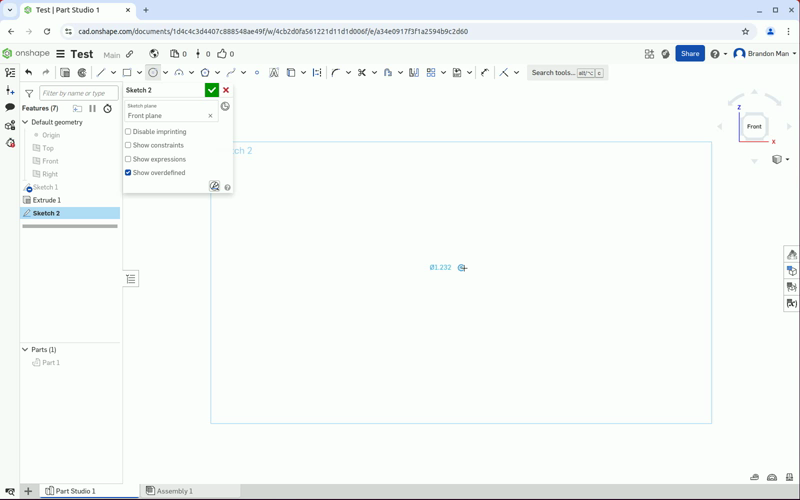
key(esc)
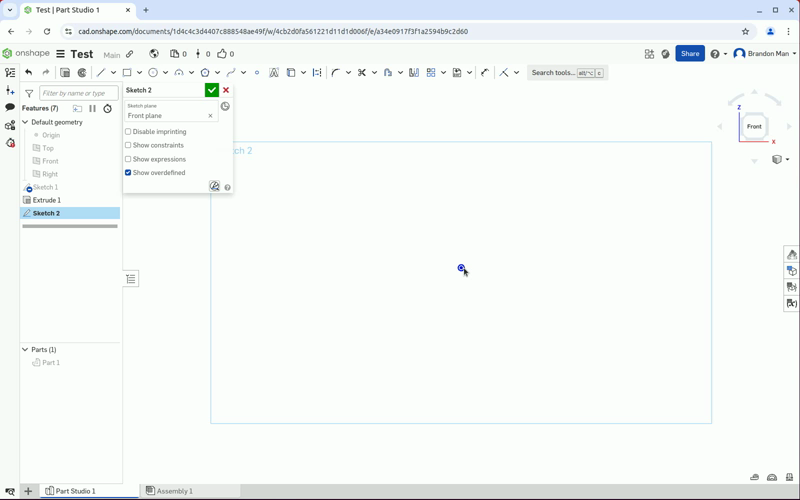
mouse_move(462, 268)
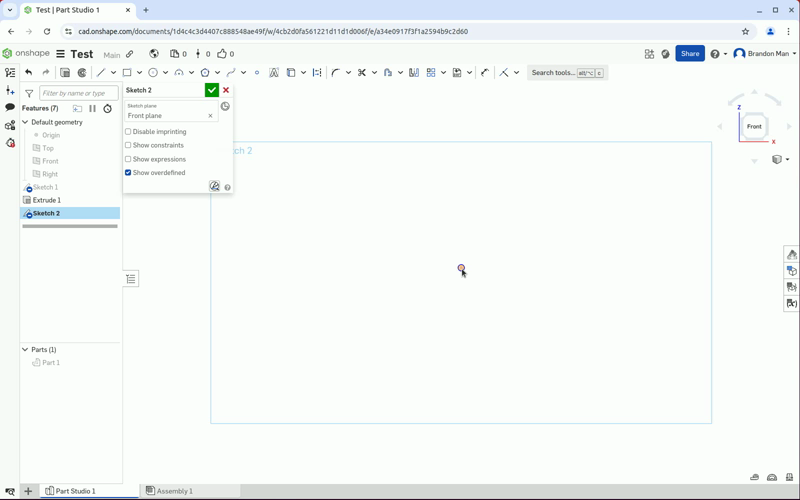
scroll(6)
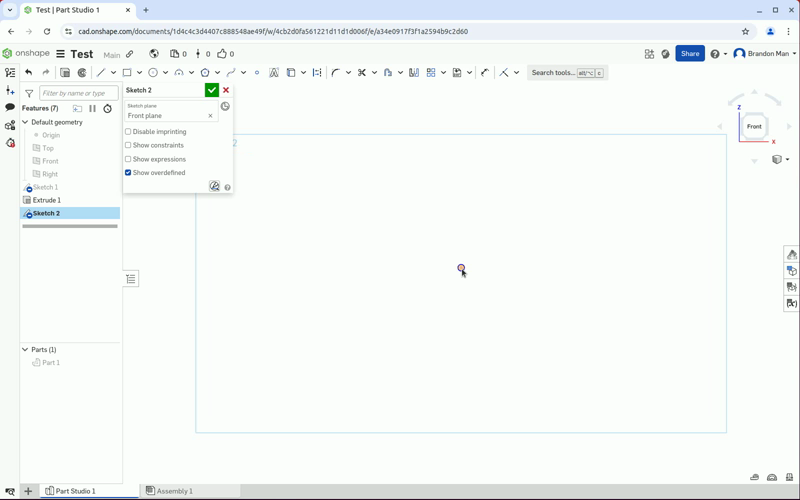
scroll(6)
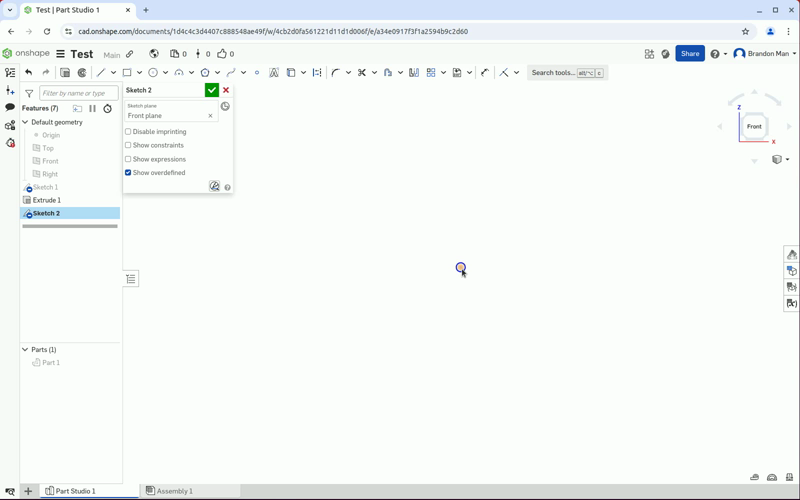
scroll(6)
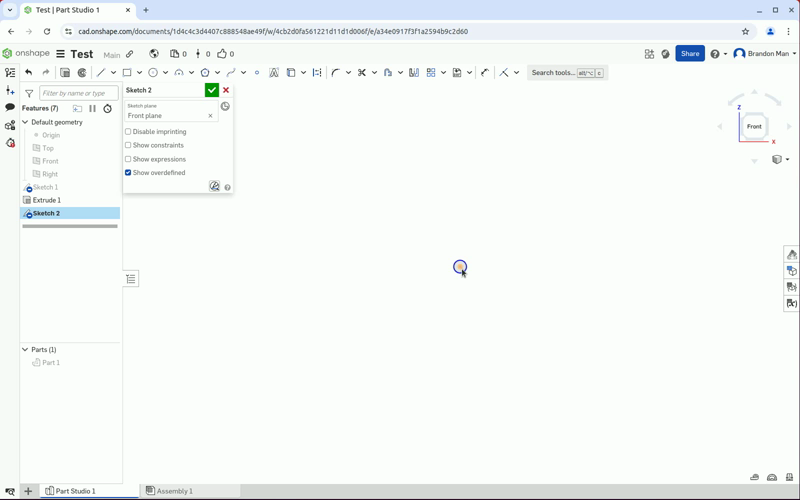
scroll(6)
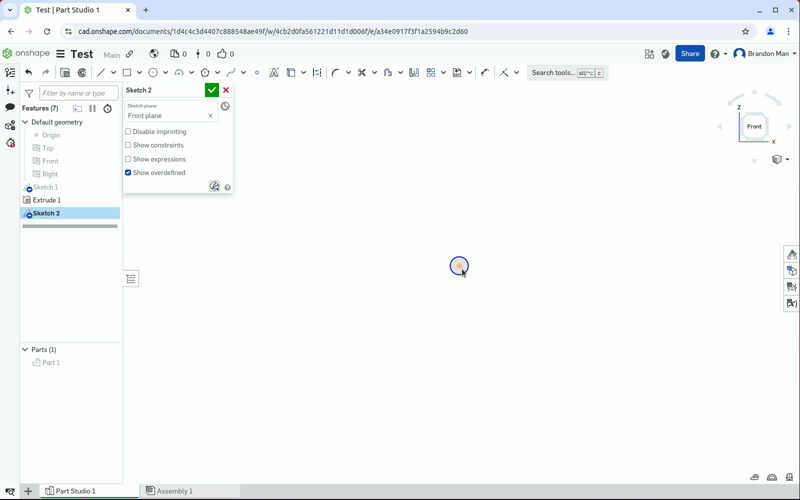
scroll(6)
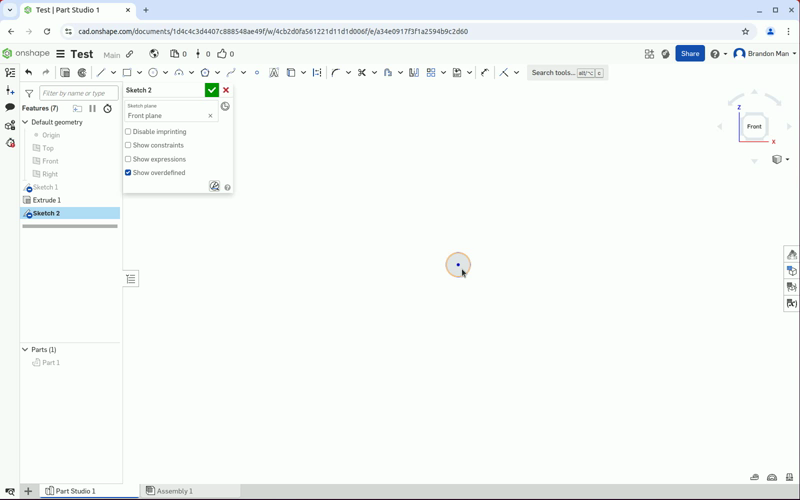
scroll(6)
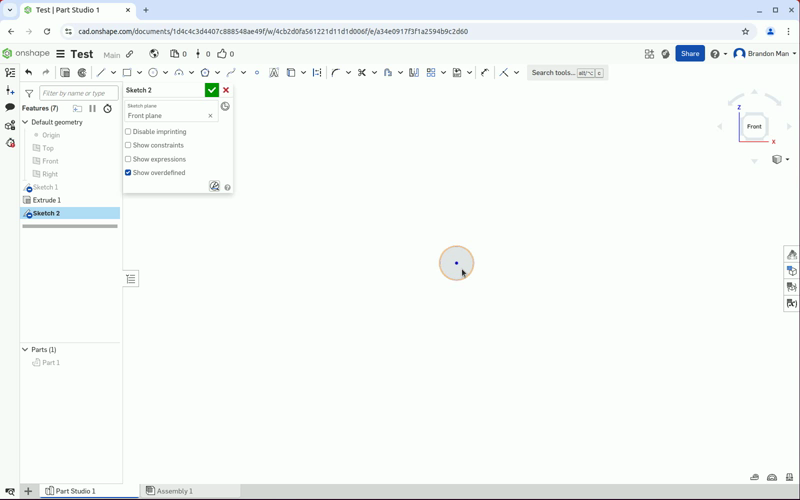
scroll(6)
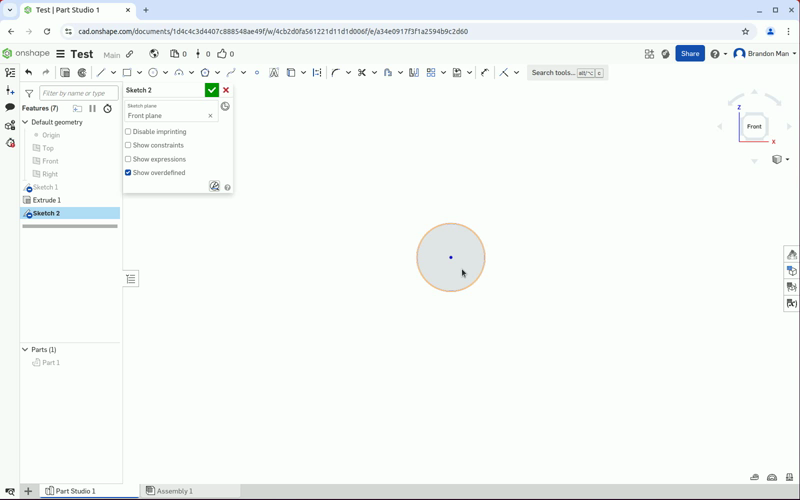
click(462, 268)
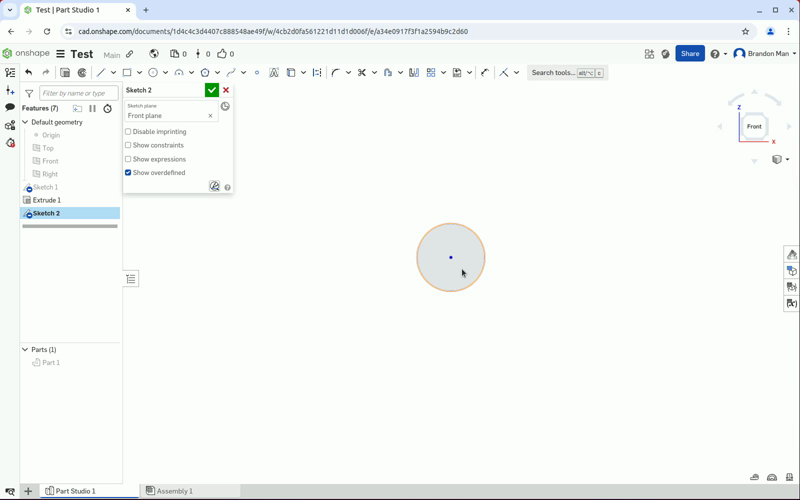
scroll(-6)
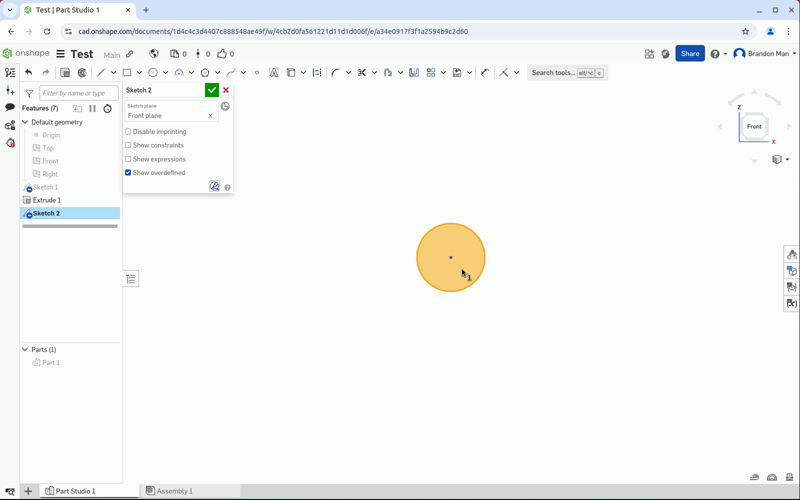
scroll(-6)
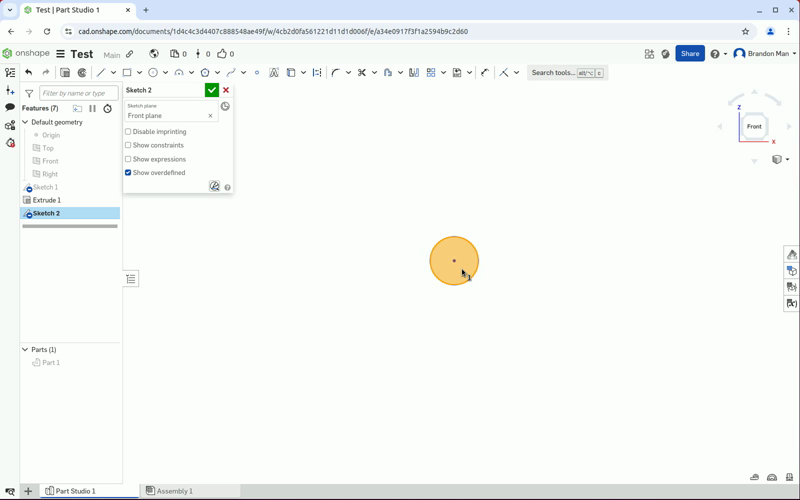
scroll(-6)
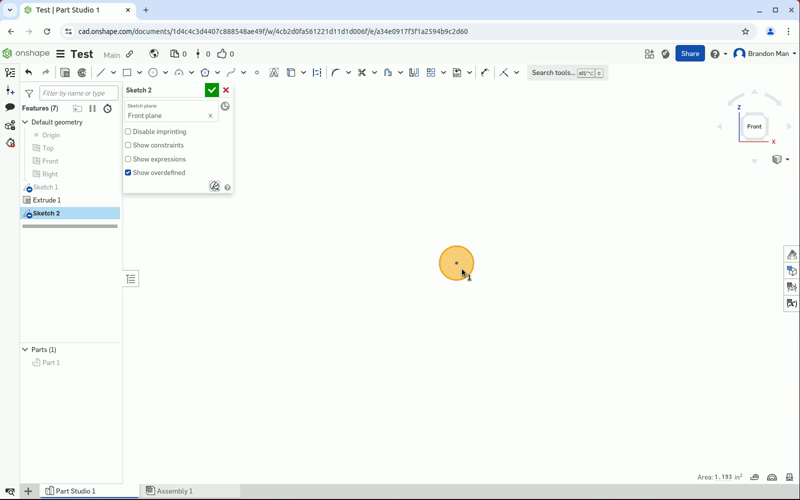
scroll(-6)
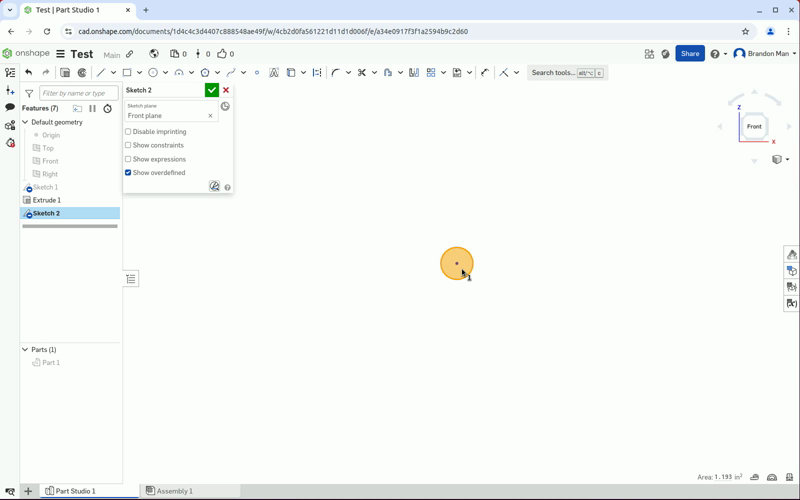
scroll(-6)
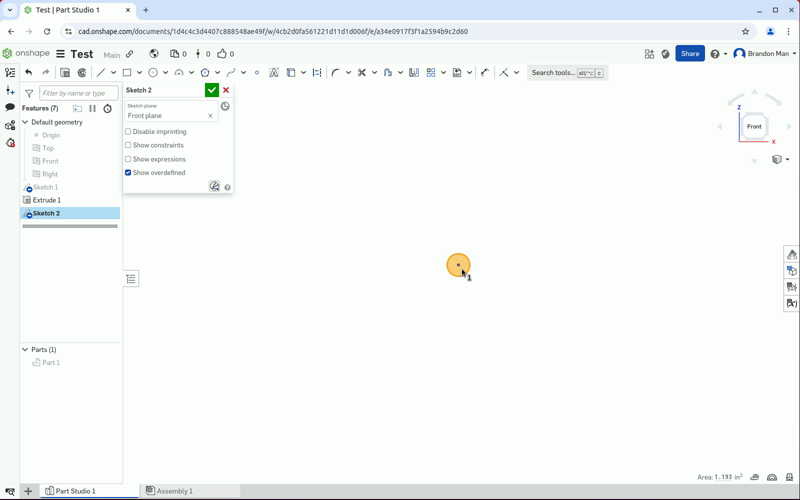
scroll(-6)
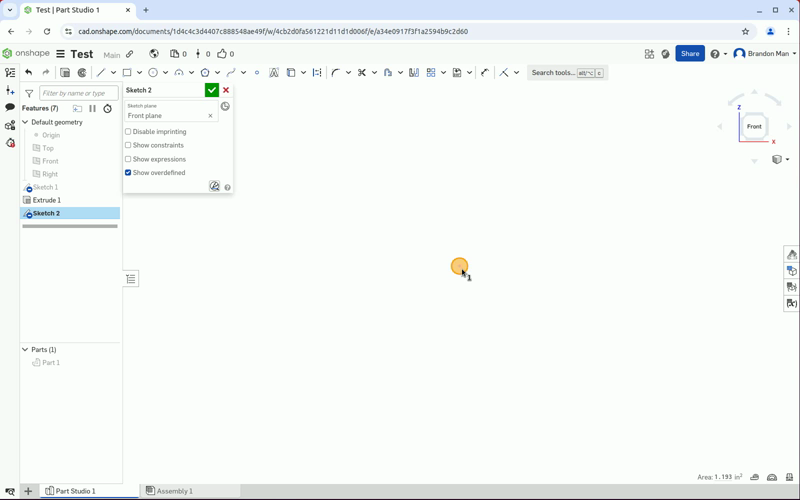
scroll(-6)
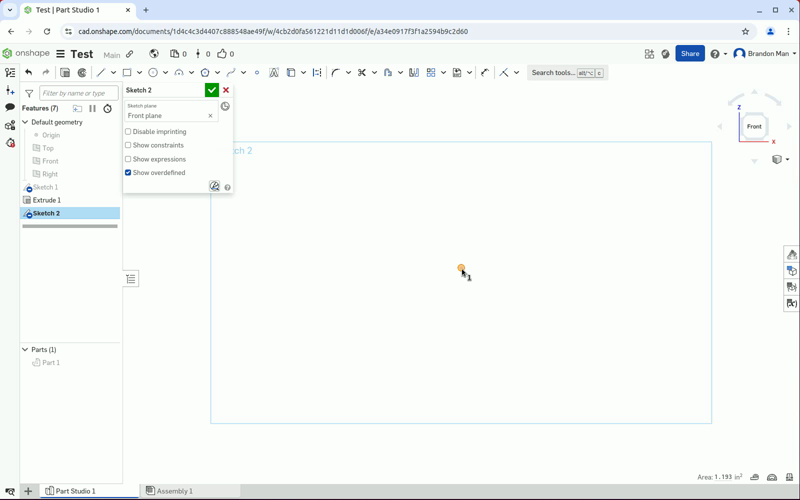
mouse_move(73, 352)
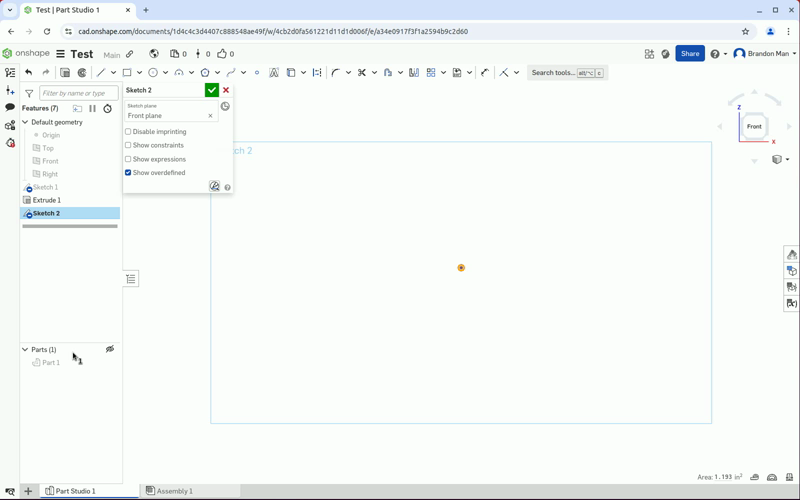
key(shift+y)
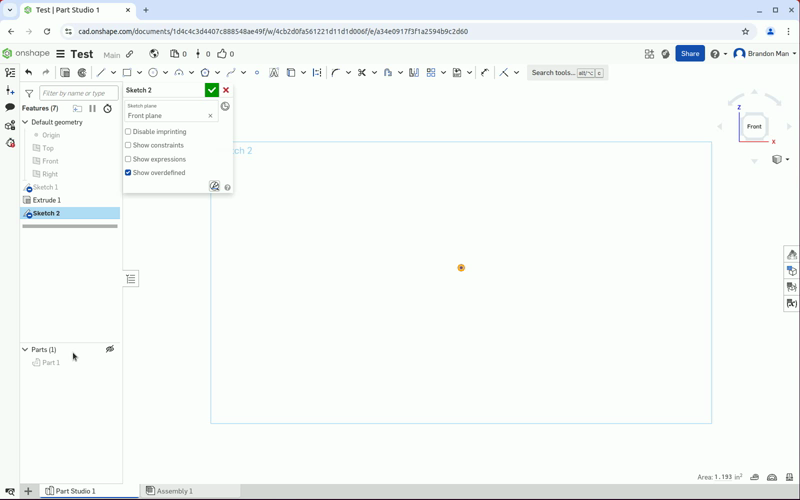
key(shift+e)
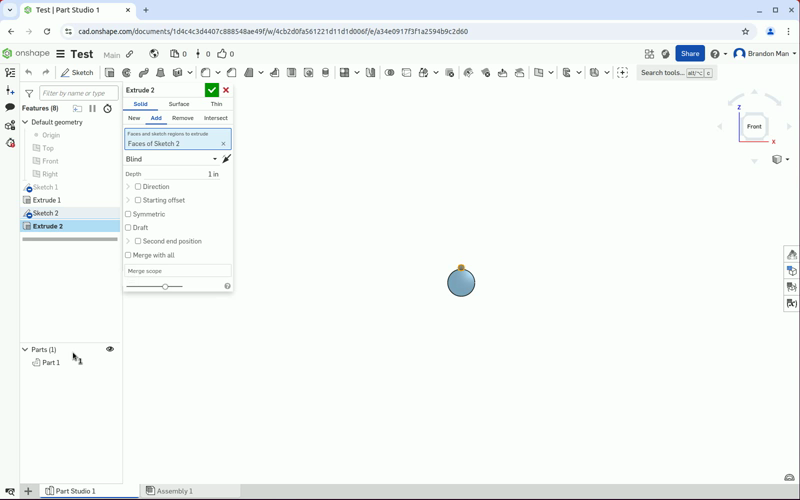
mouse_move(143, 106)
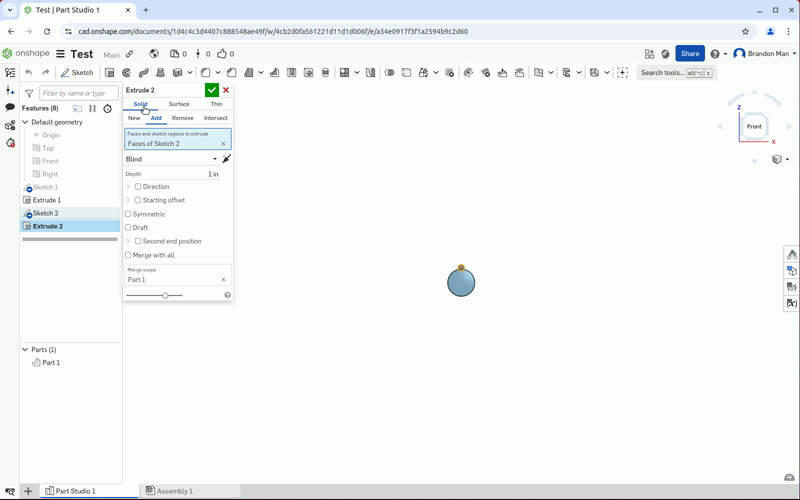
click(143, 106)
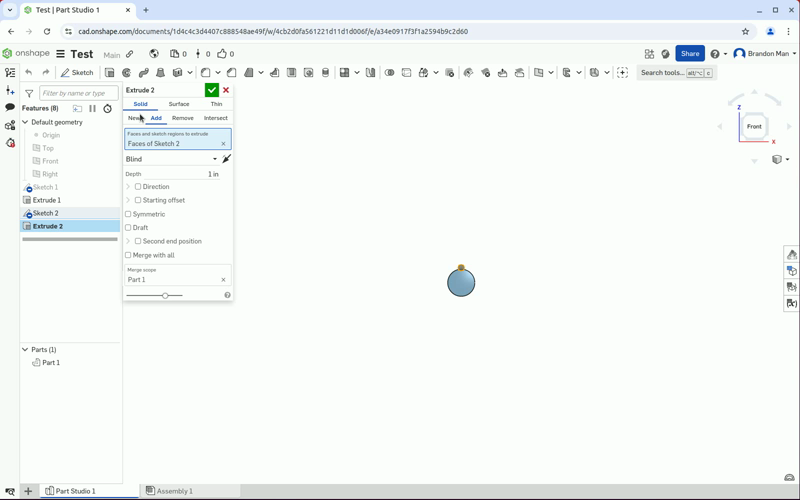
mouse_move(137, 120)
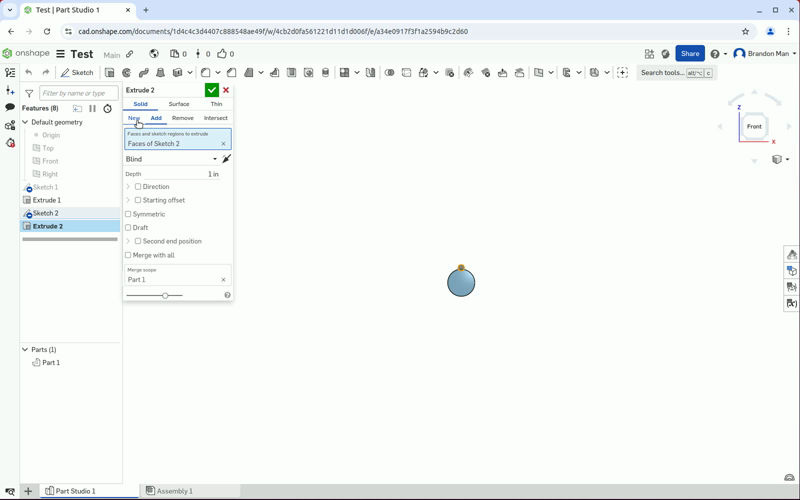
click(137, 120)
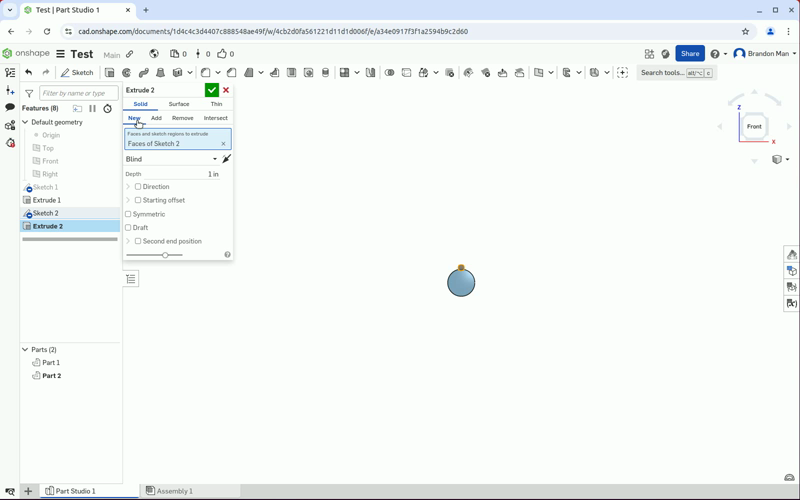
key(tab, 4)
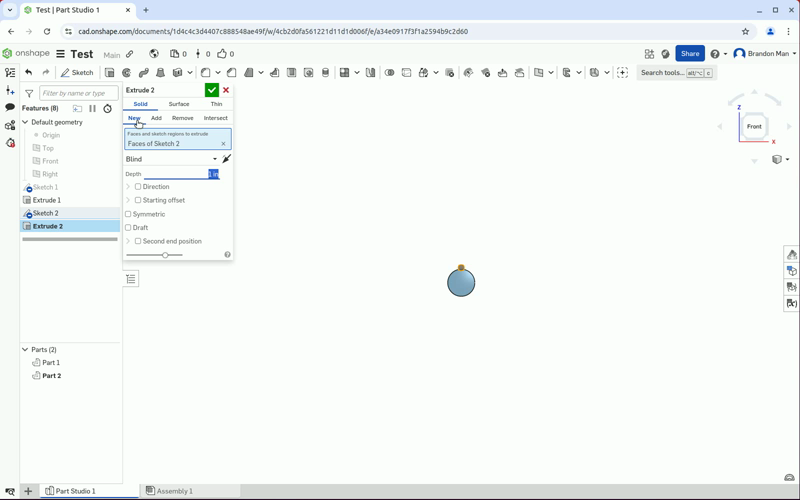
text(46.216)
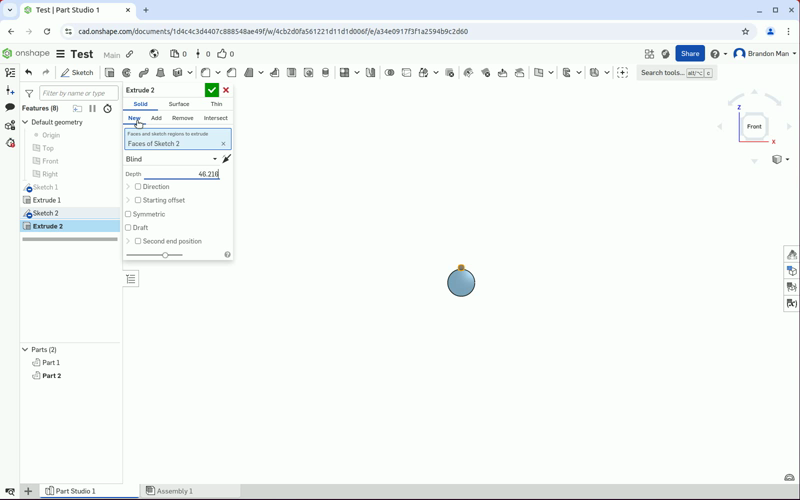
key(tab, 3)
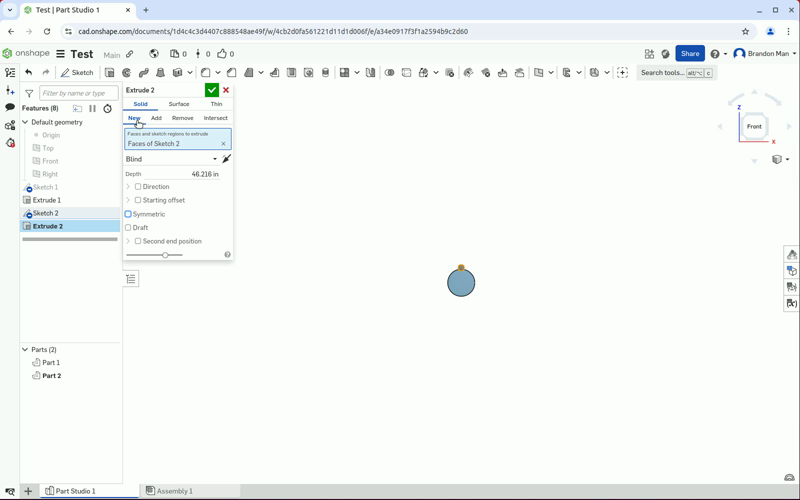
key(space)
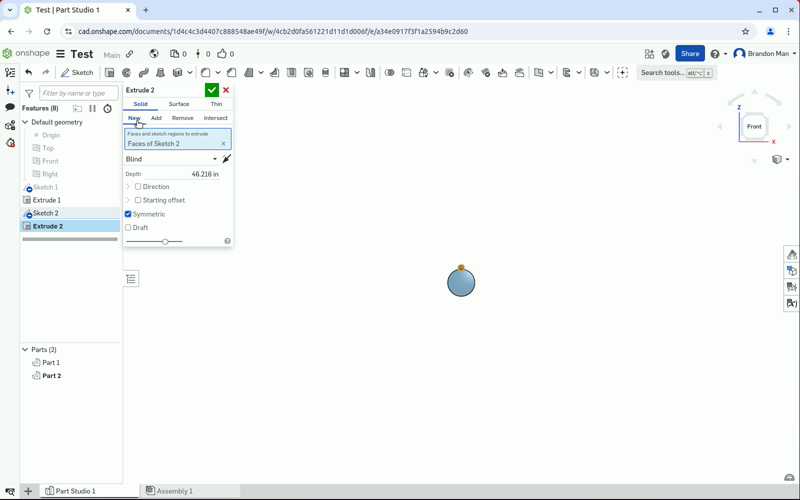
key(enter)
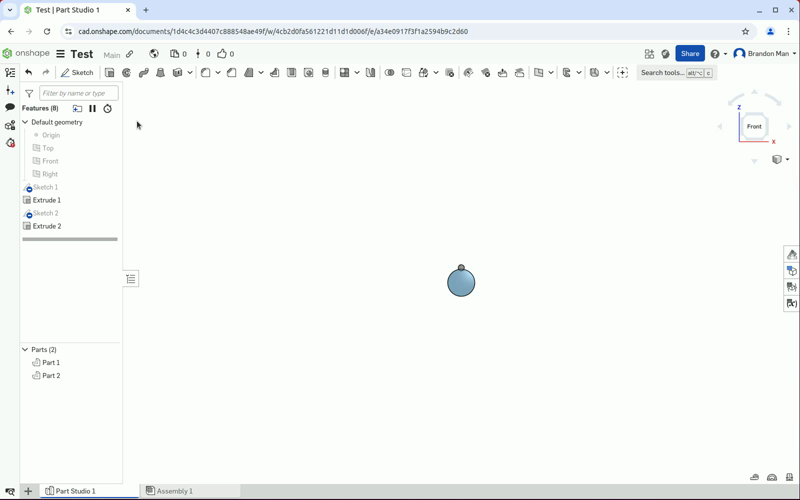
key(shift+h)
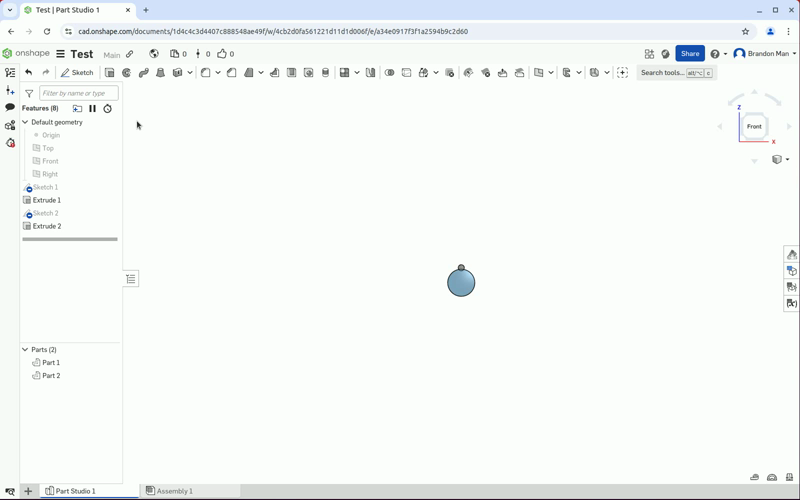
key(shift+h)
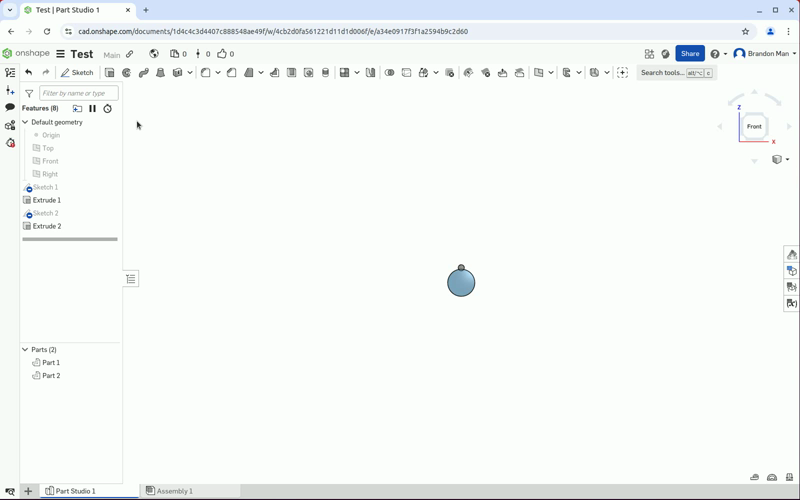
mouse_move(73, 189)
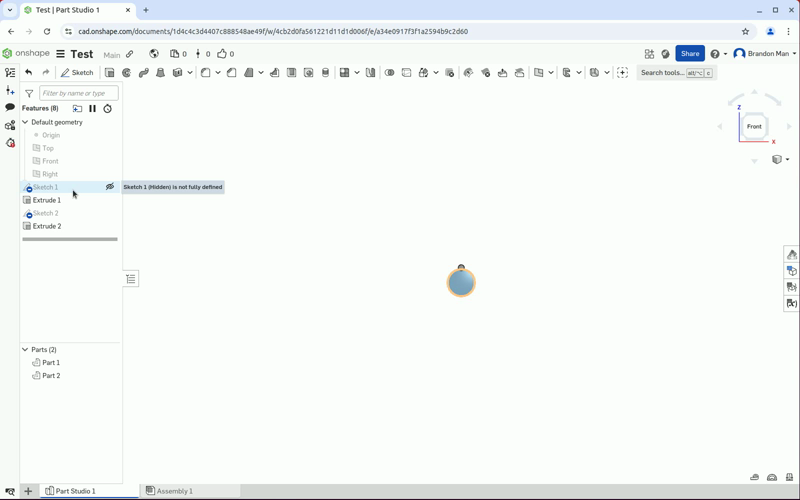
click(73, 189)
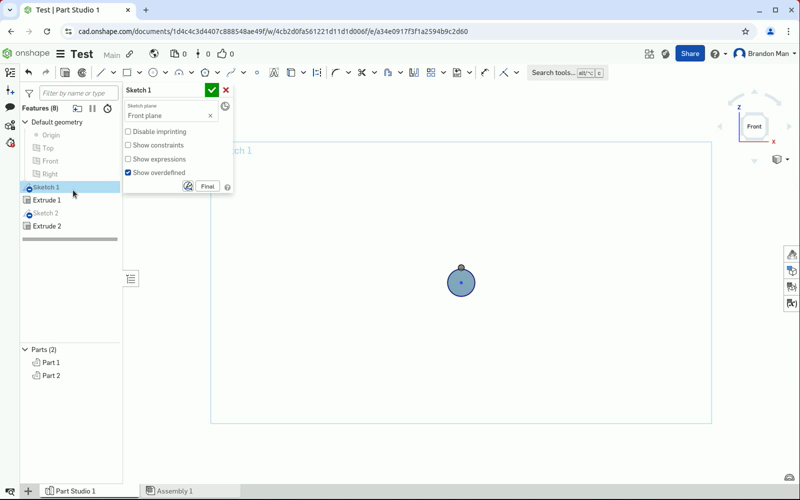
mouse_move(229, 92)
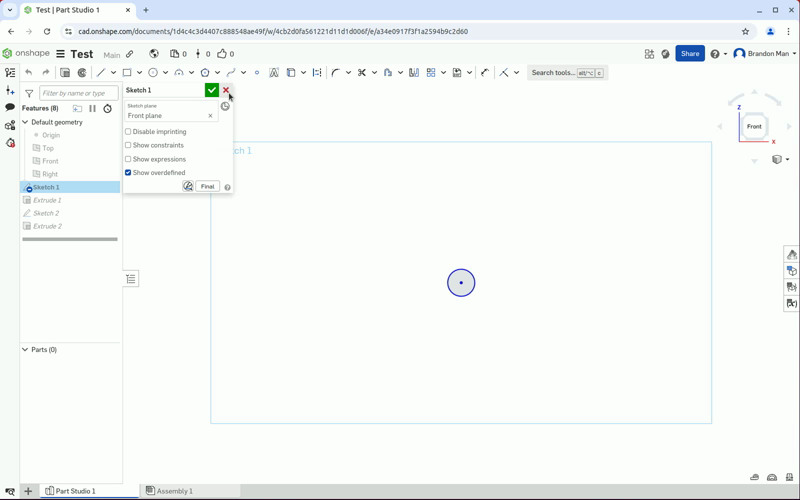
click(229, 92)
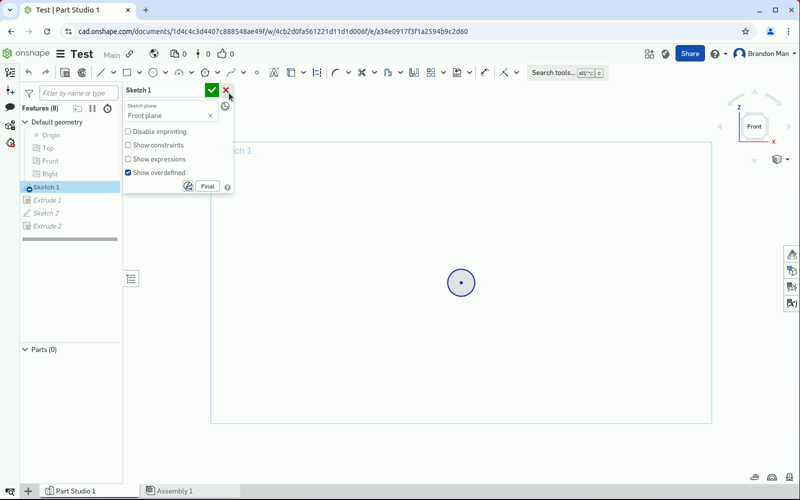
key(shift+s)
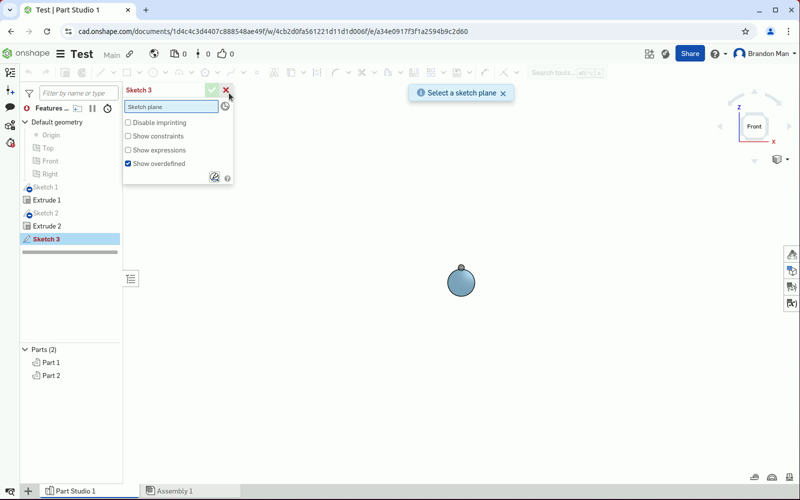
mouse_move(73, 163)
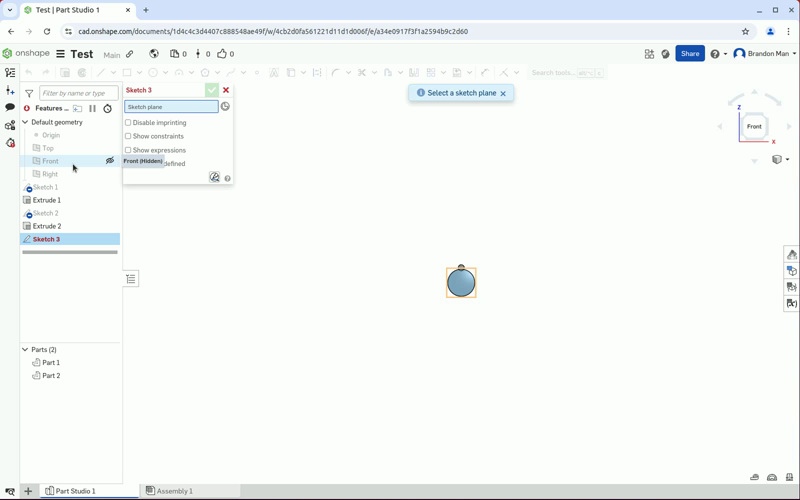
click(73, 163)
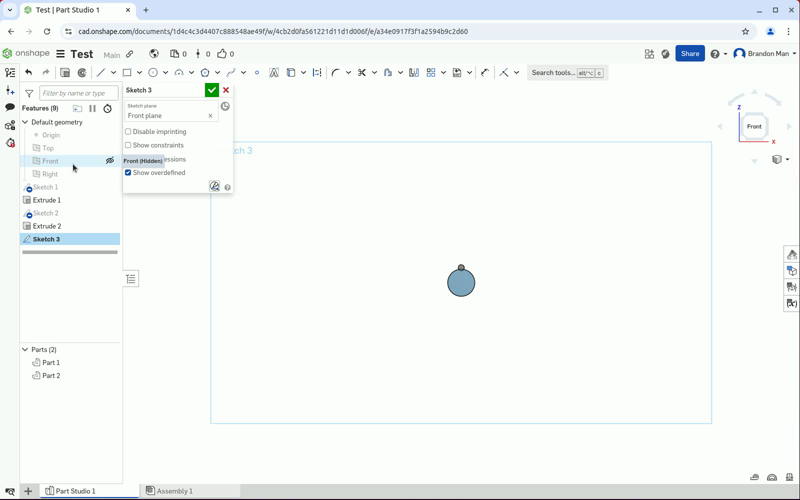
mouse_move(73, 352)
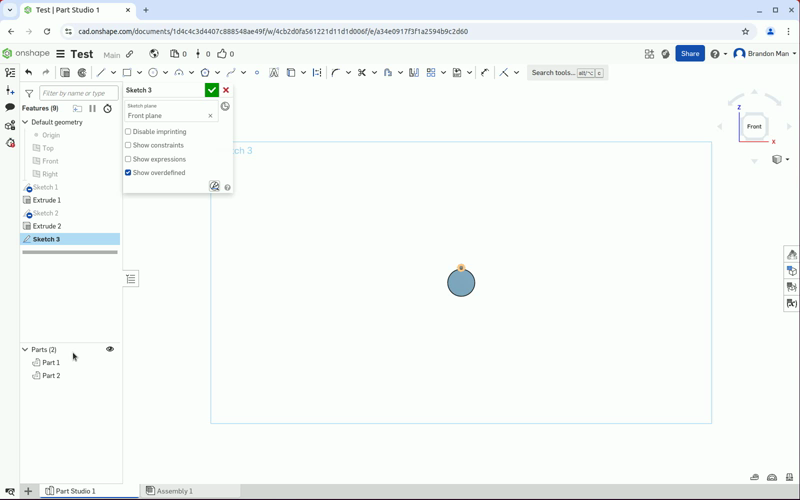
key(y)
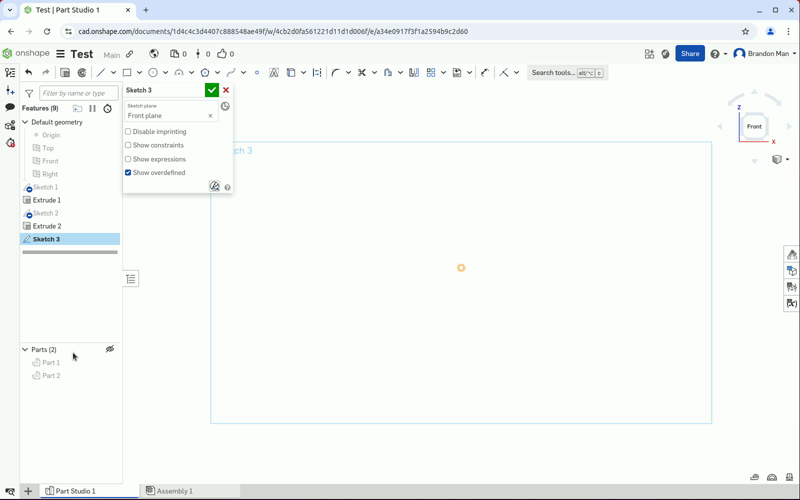
key(c)
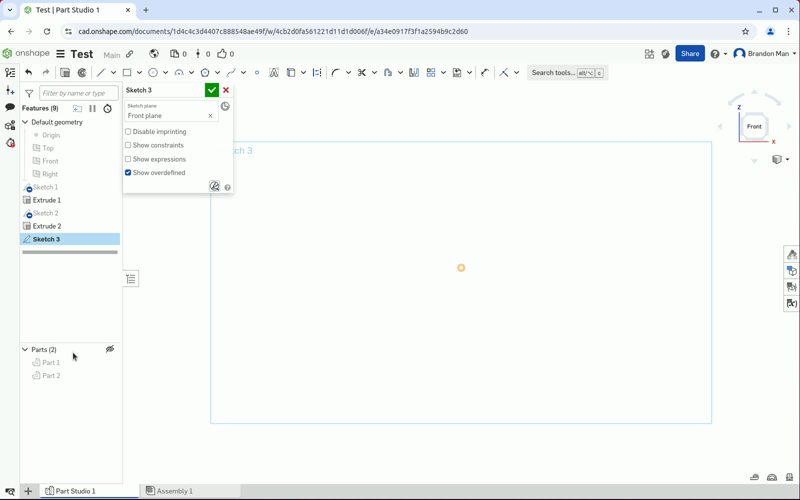
key_down(shift)
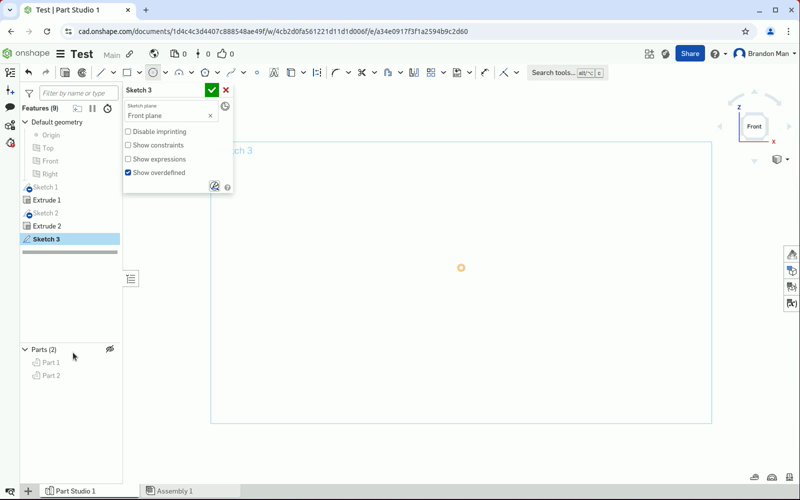
mouse_move(461, 282)
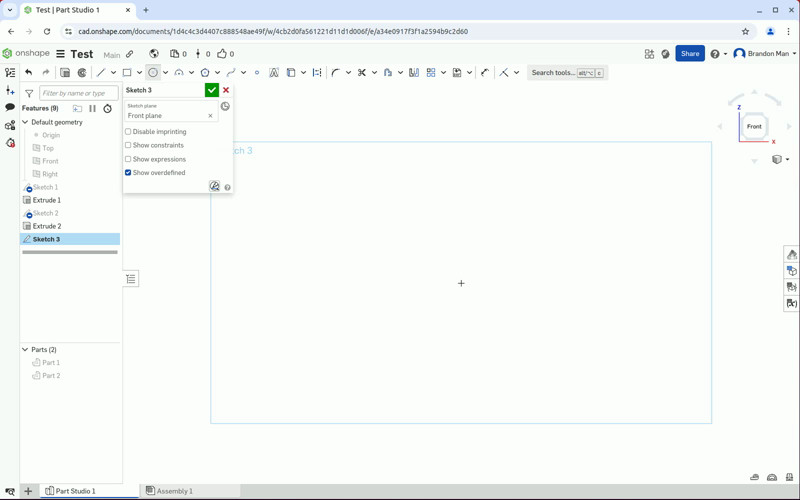
click(461, 282)
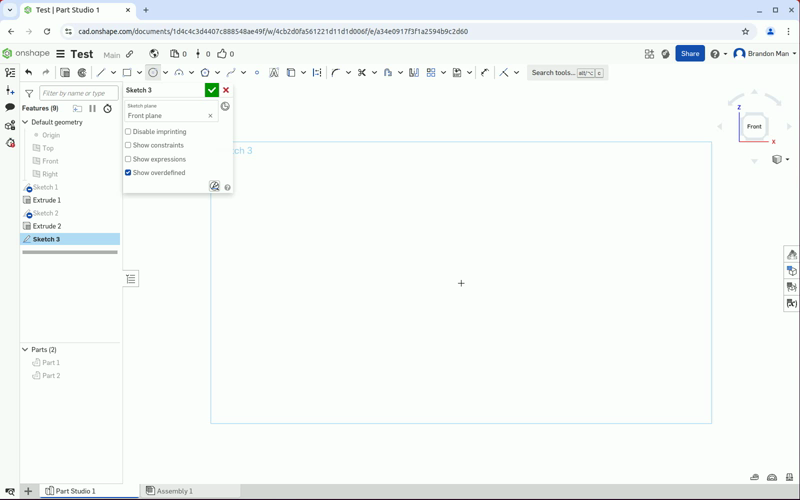
key_up(shift)
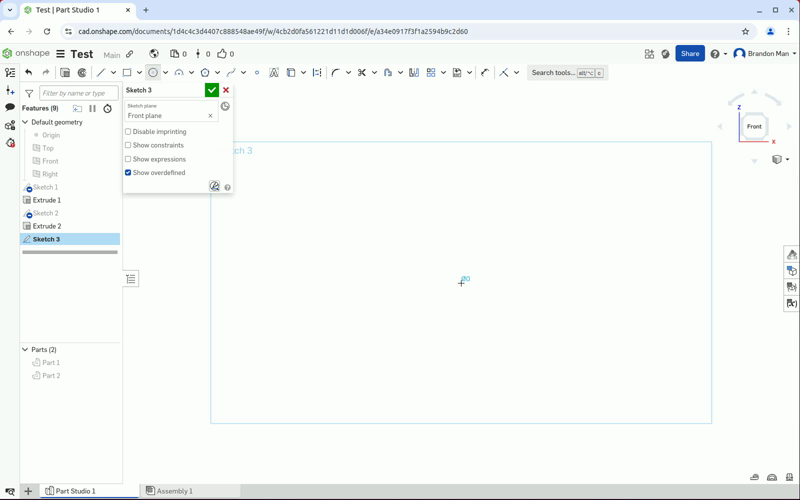
mouse_move(474, 282)
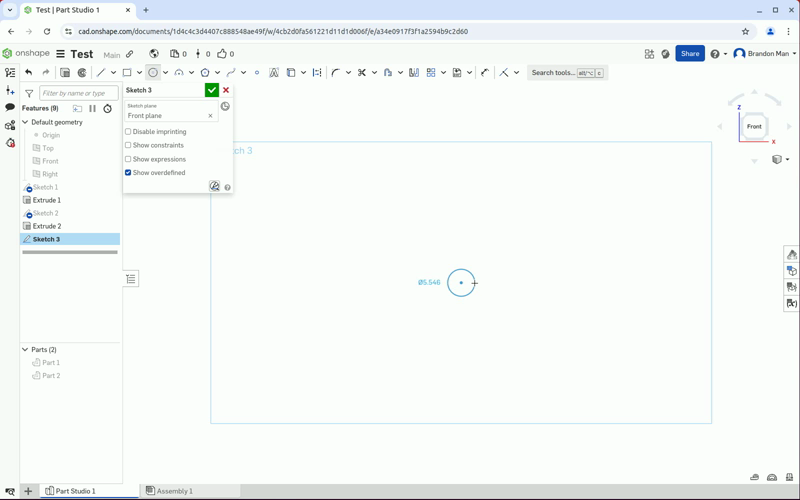
click(474, 282)
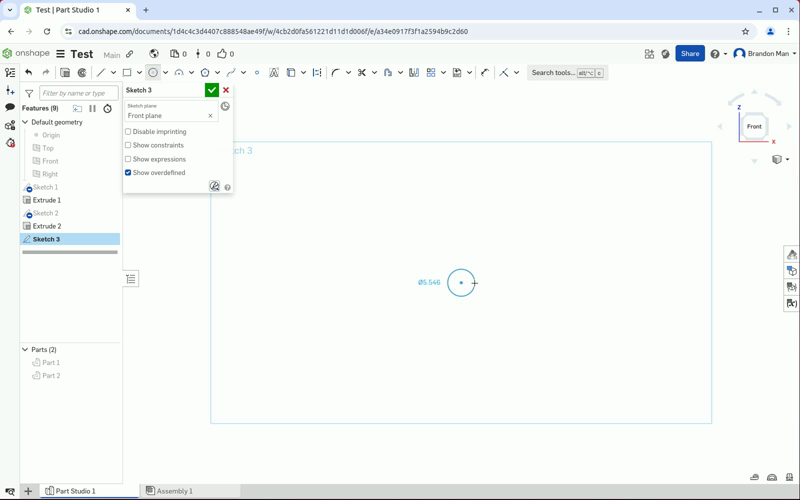
key(esc)
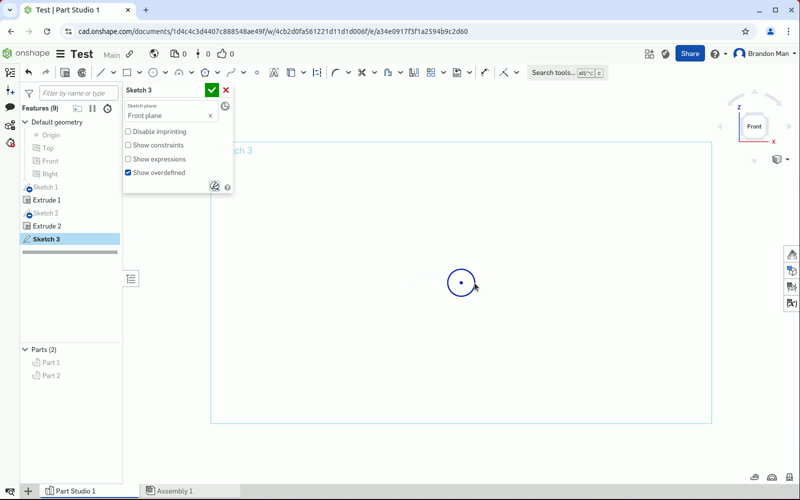
mouse_move(455, 278)
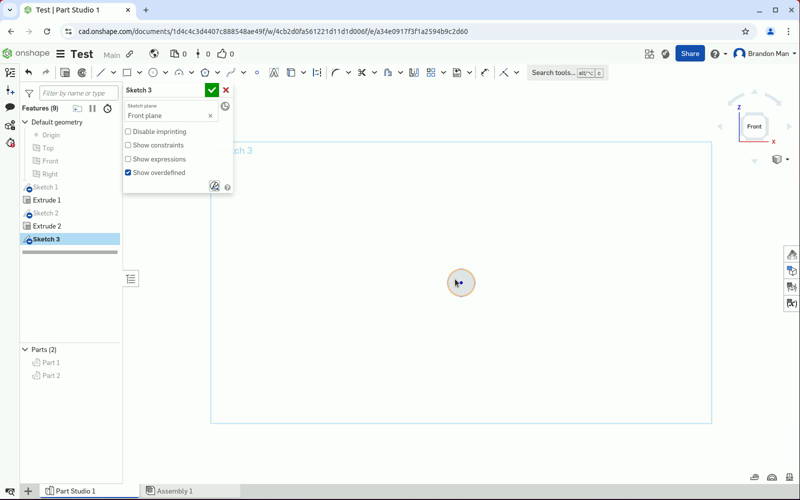
scroll(6)
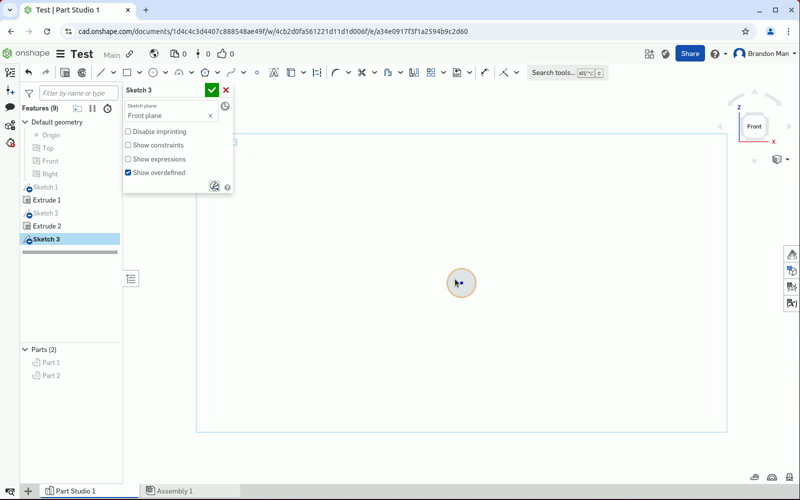
scroll(6)
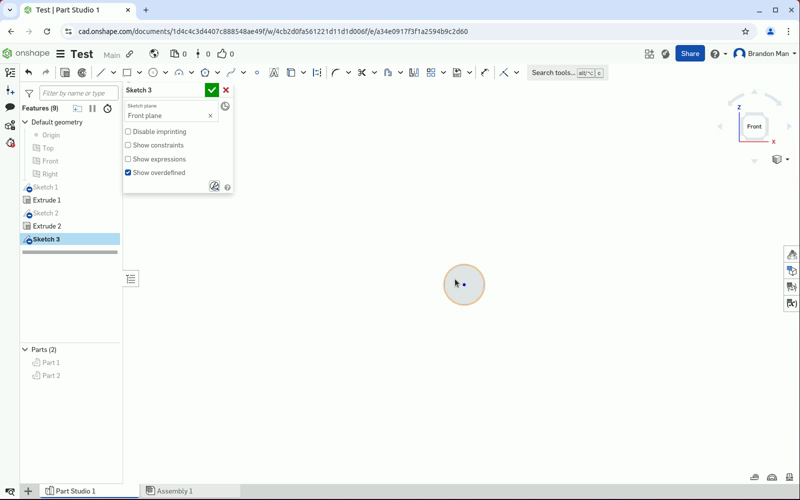
scroll(6)
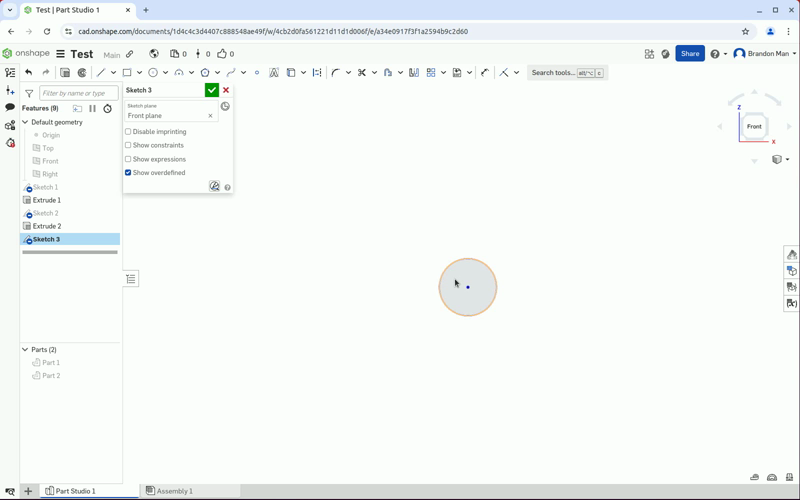
scroll(6)
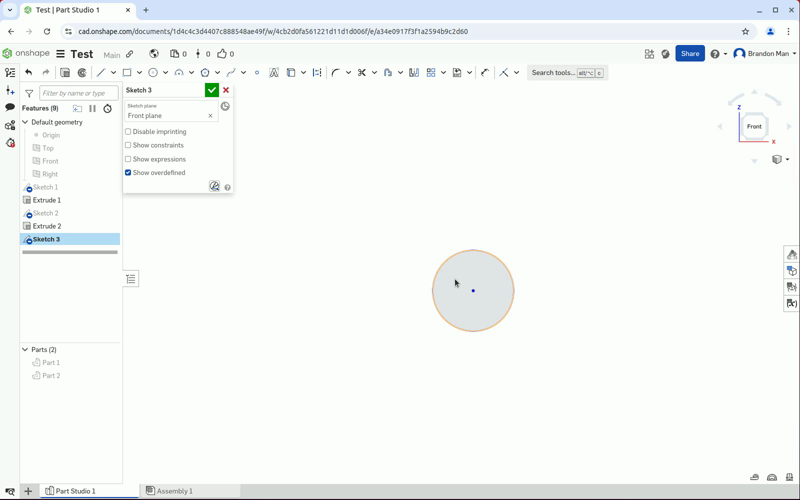
scroll(6)
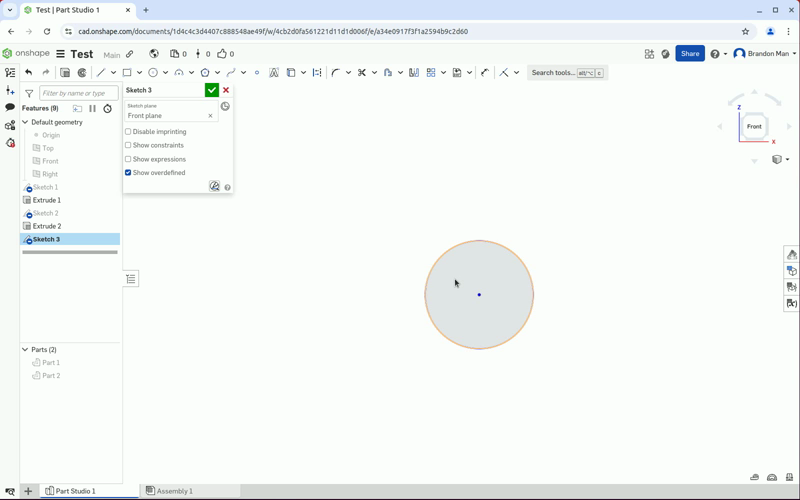
scroll(6)
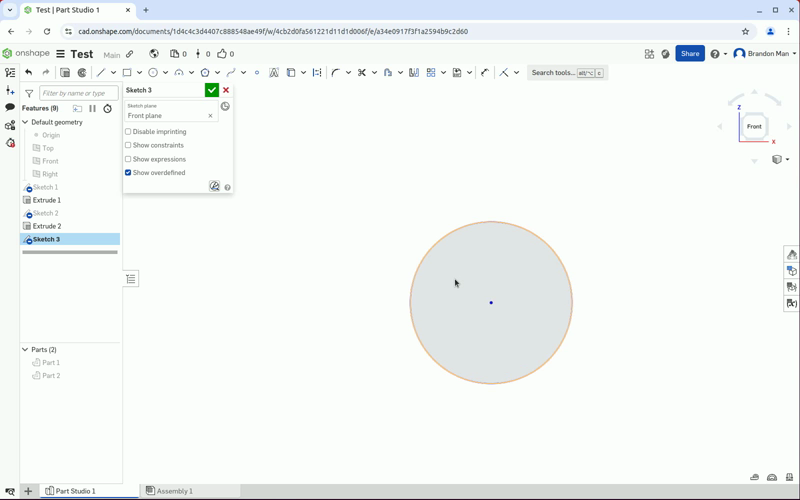
scroll(6)
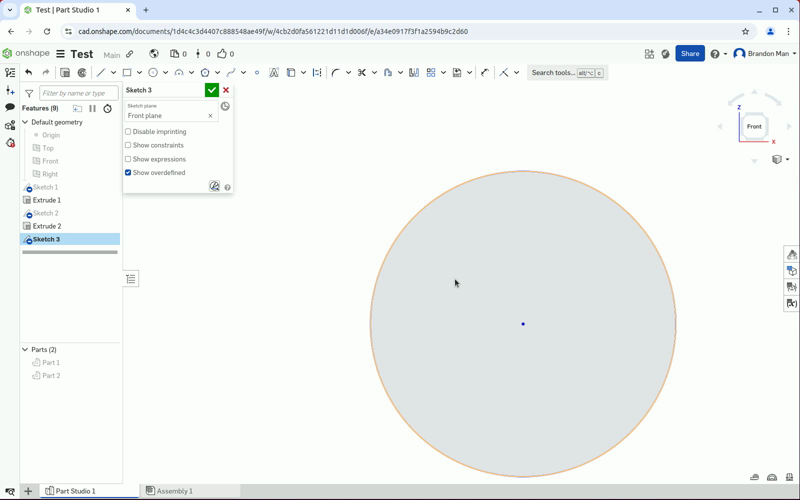
click(455, 278)
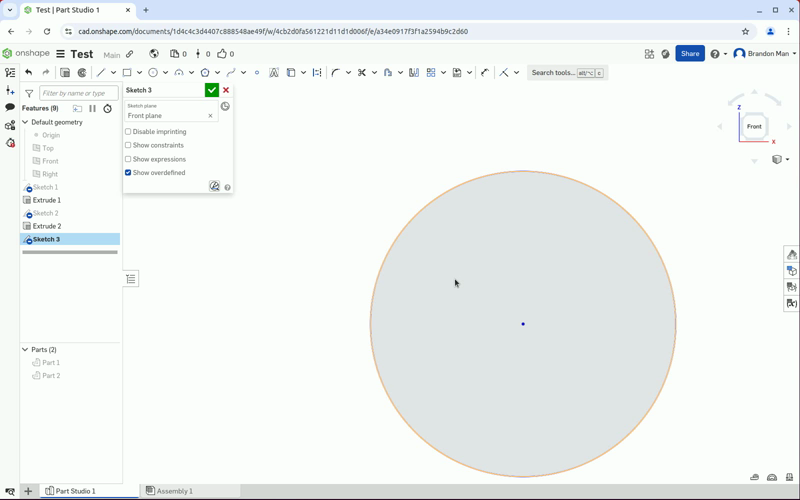
scroll(-6)
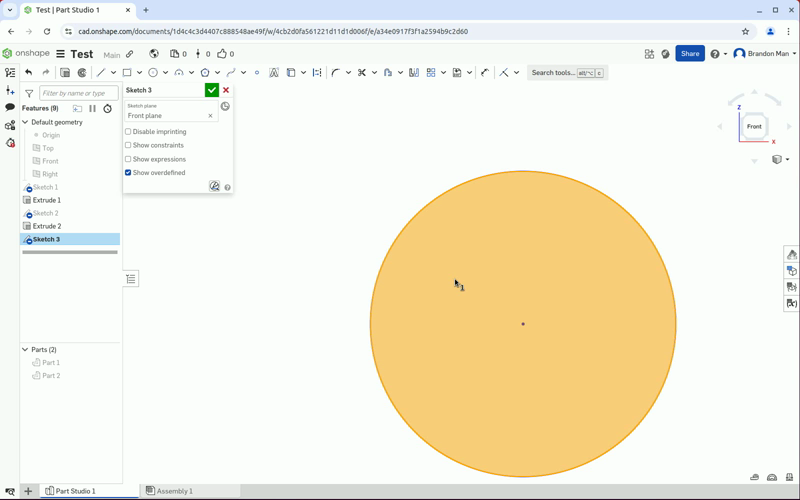
scroll(-6)
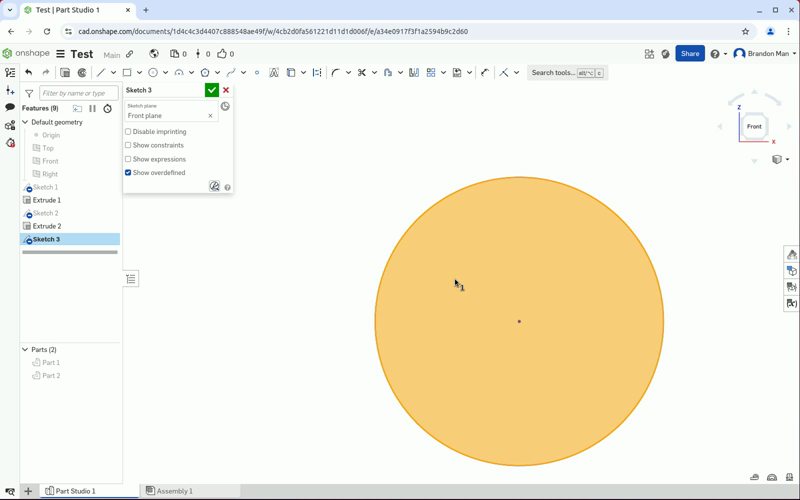
scroll(-6)
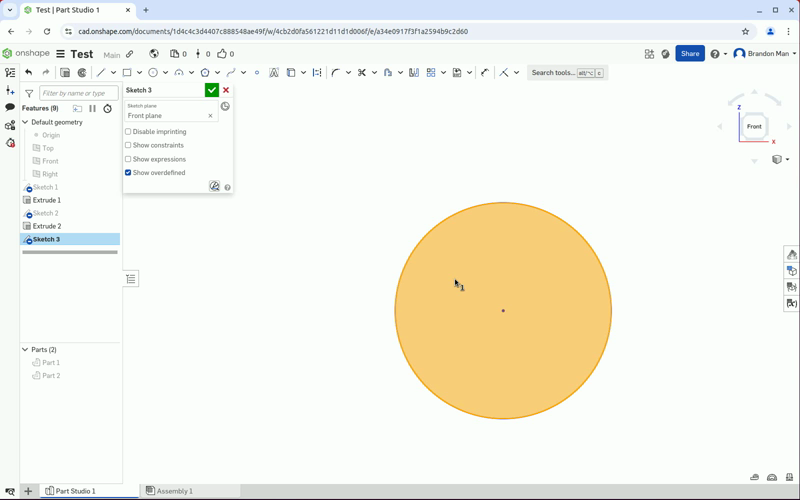
scroll(-6)
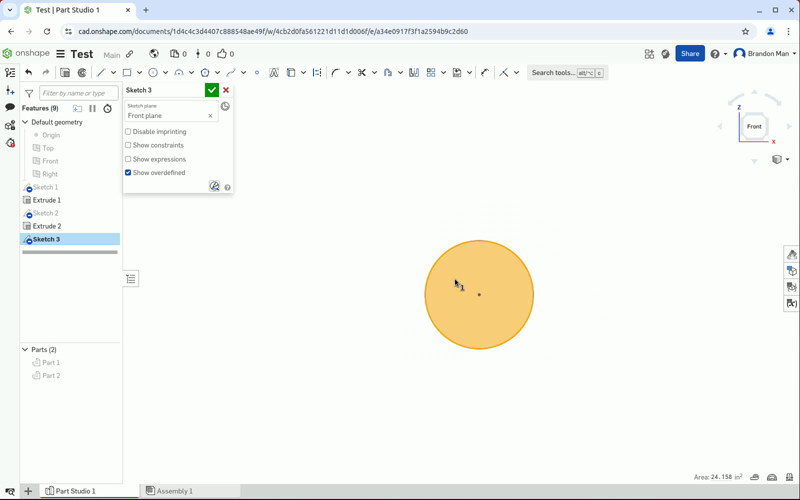
scroll(-6)
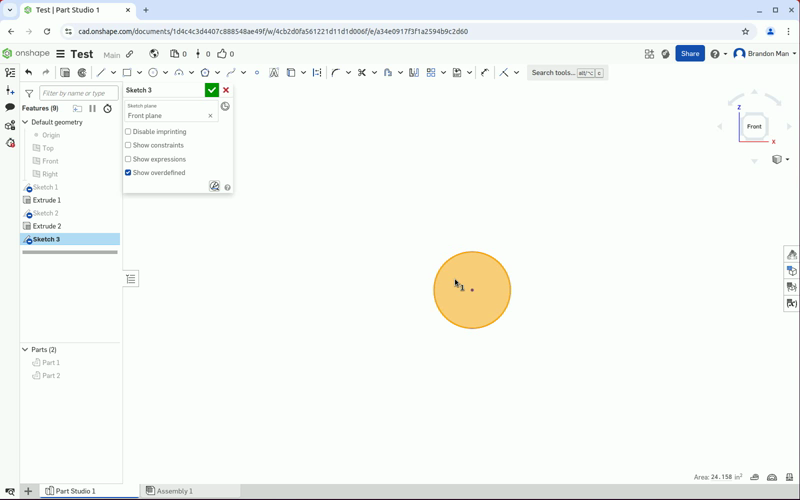
scroll(-6)
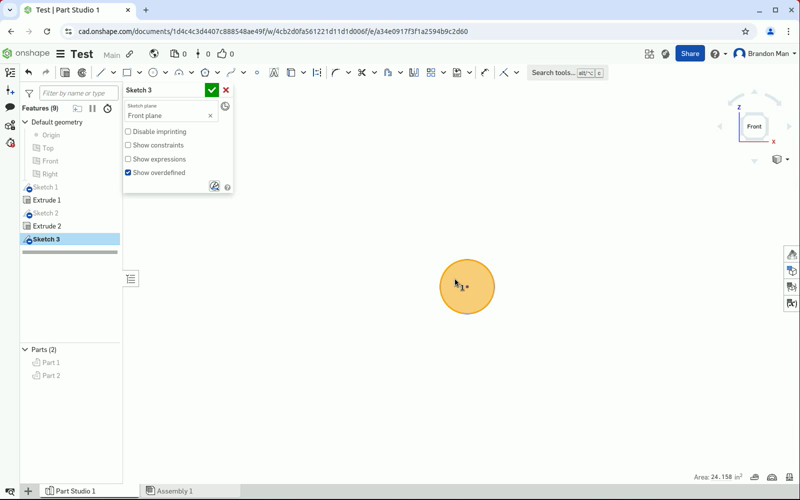
scroll(-6)
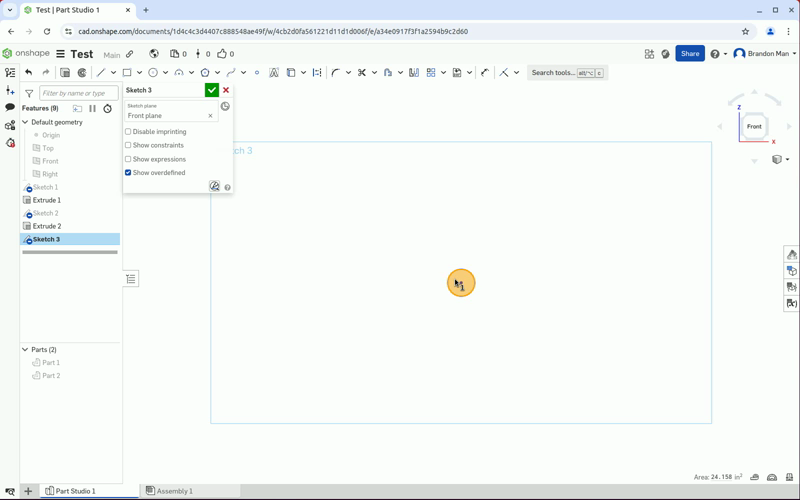
mouse_move(73, 352)
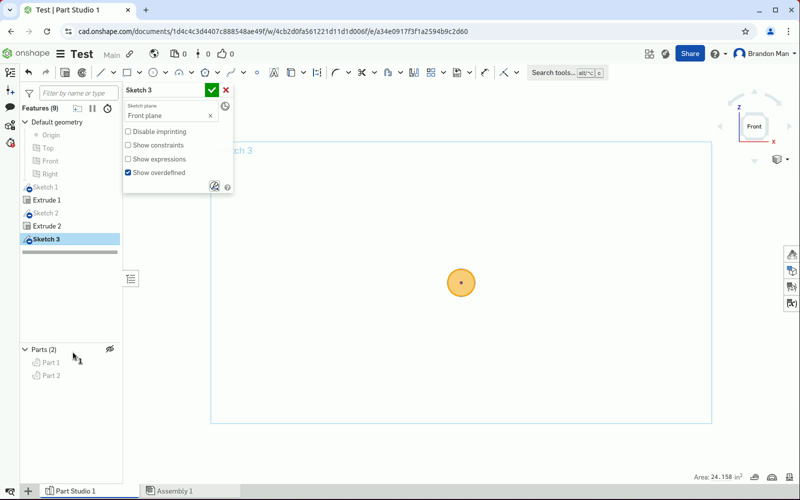
key(shift+y)
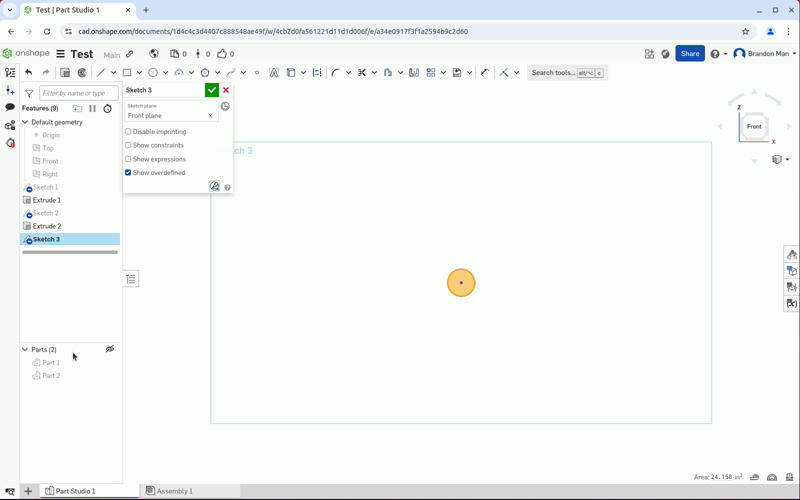
key(shift+e)
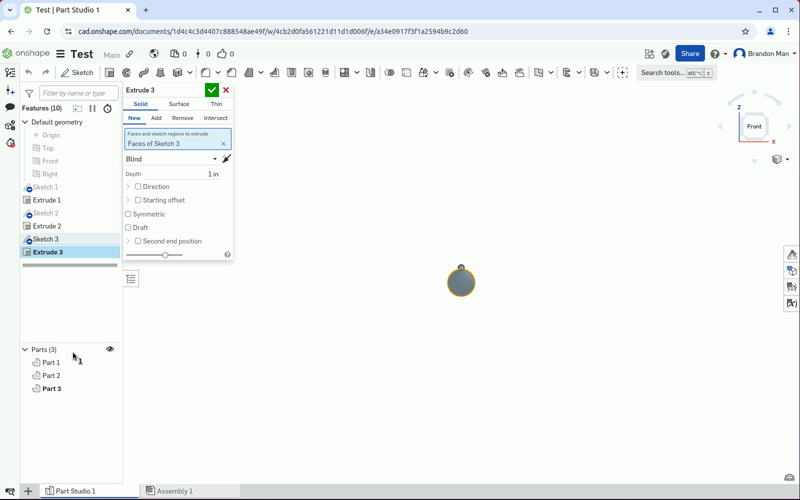
mouse_move(143, 106)
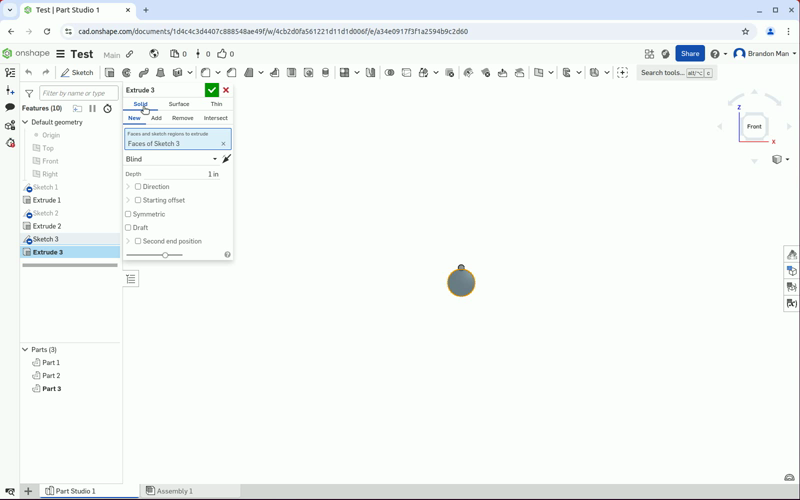
click(143, 106)
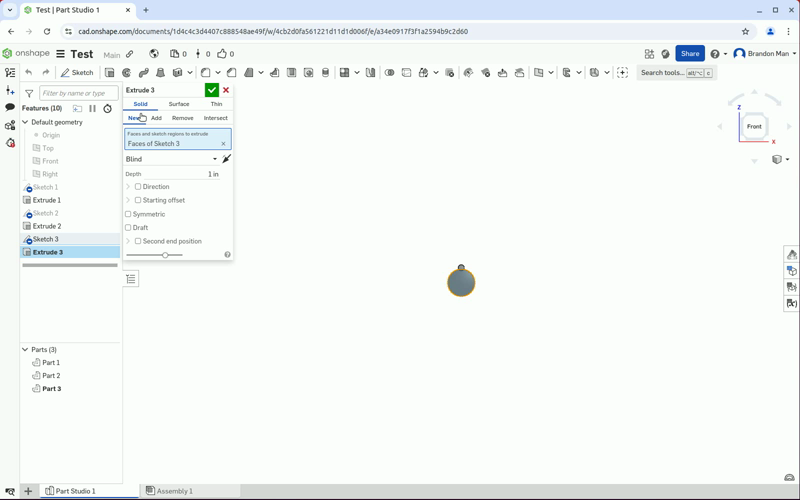
mouse_move(137, 120)
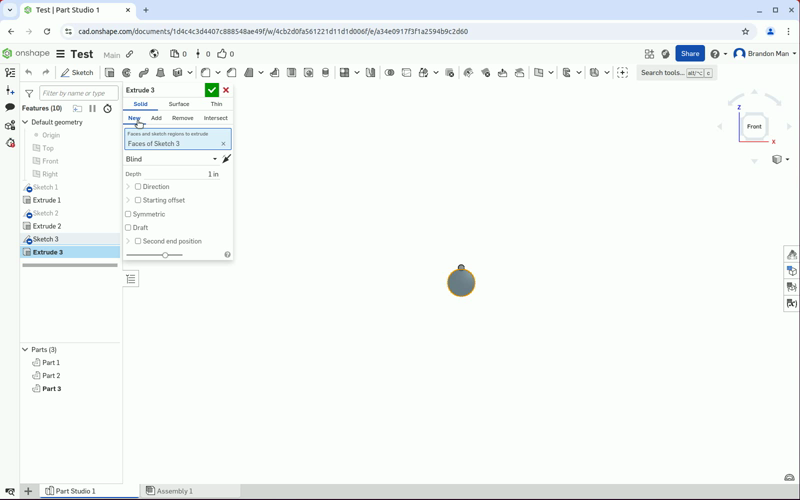
click(137, 120)
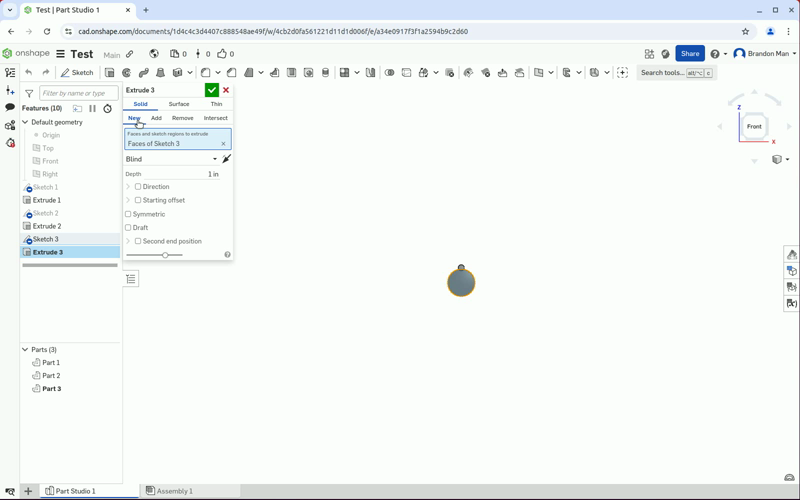
key(tab, 4)
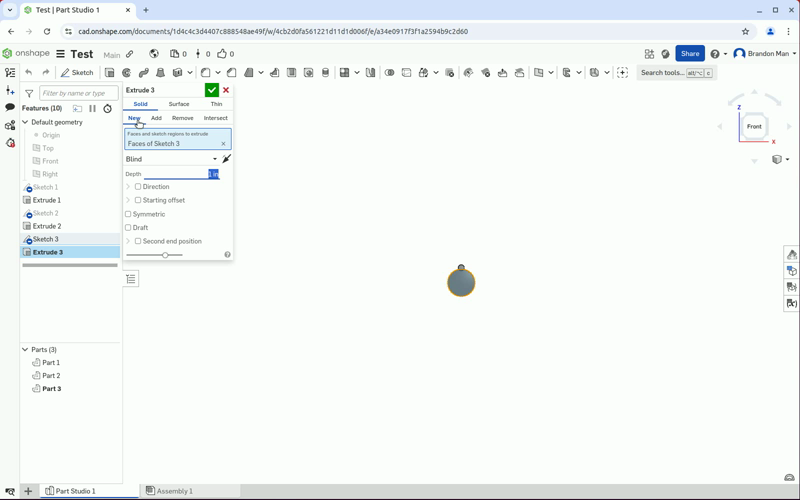
text(46.216)
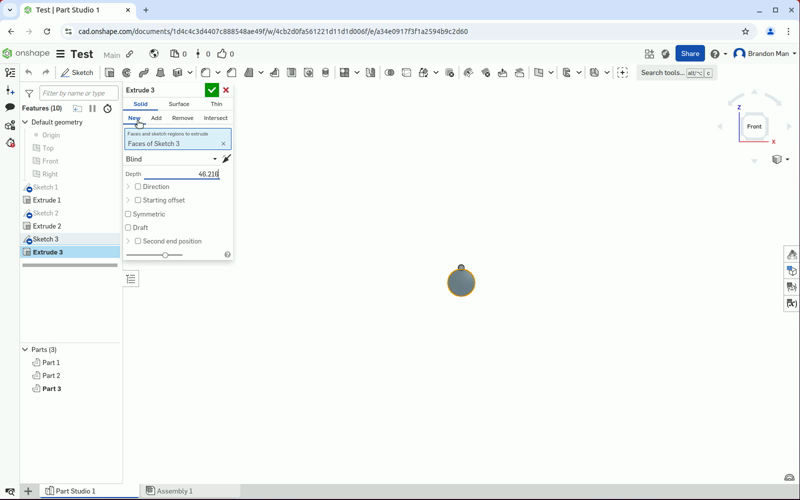
key(tab, 3)
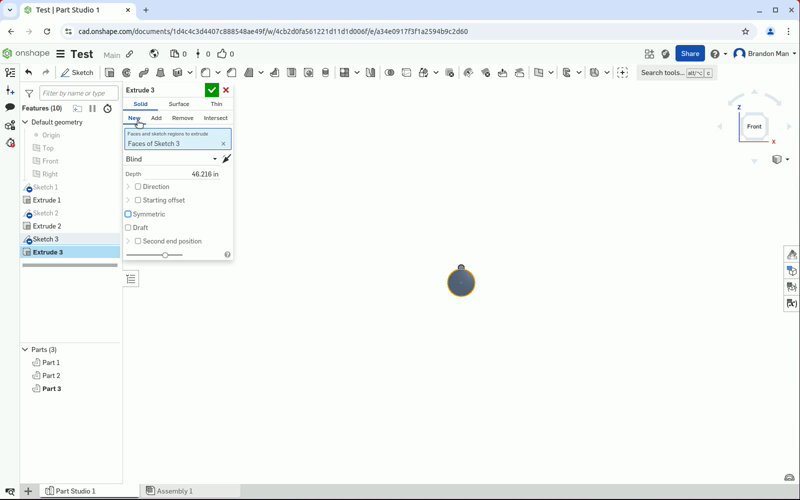
key(space)
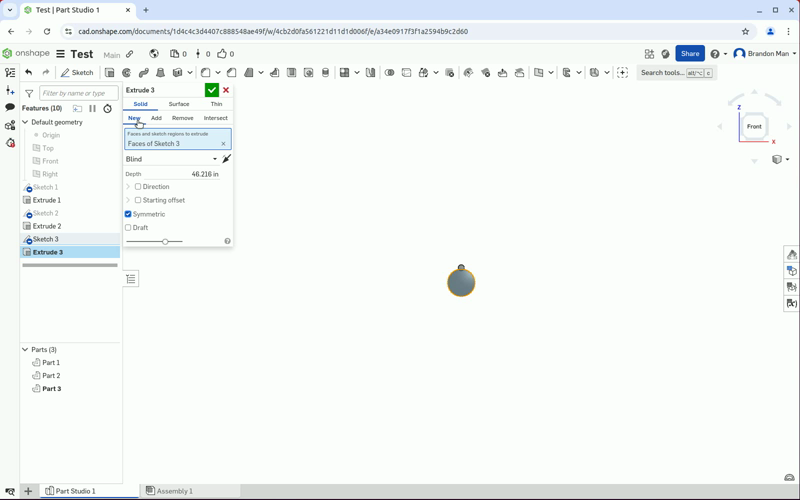
key(enter)
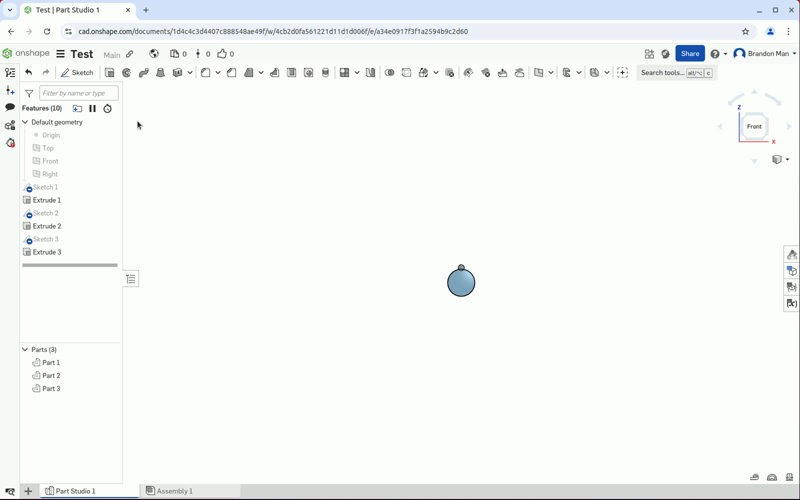
key(shift+h)
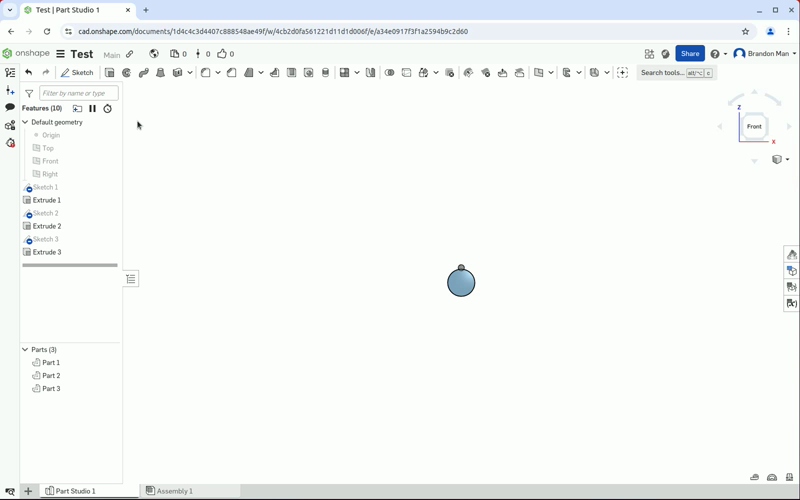
key(shift+h)
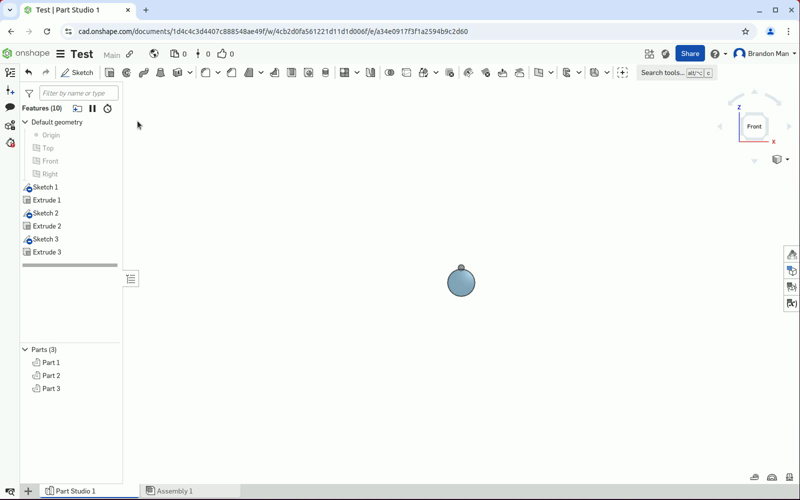
key(shift+7)
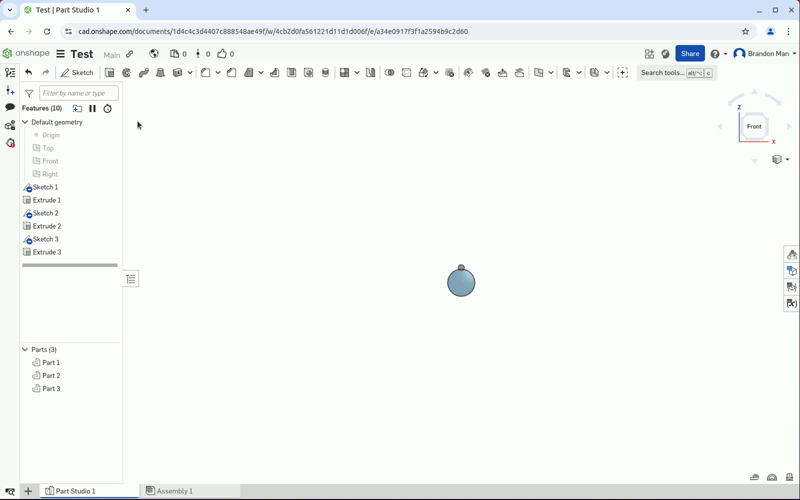
key(left, 2)
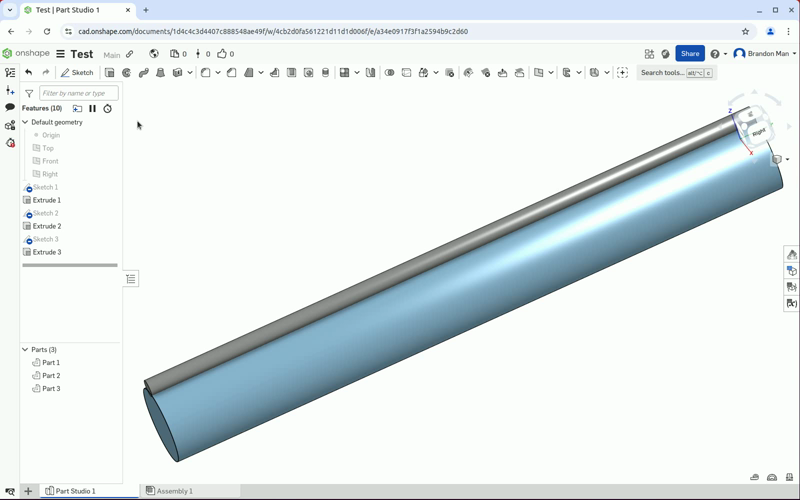
key(down, 2)
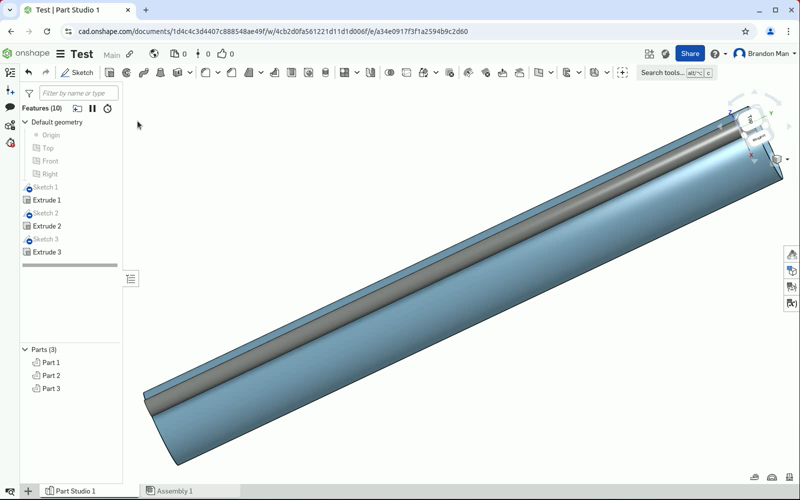
key(up, 2)
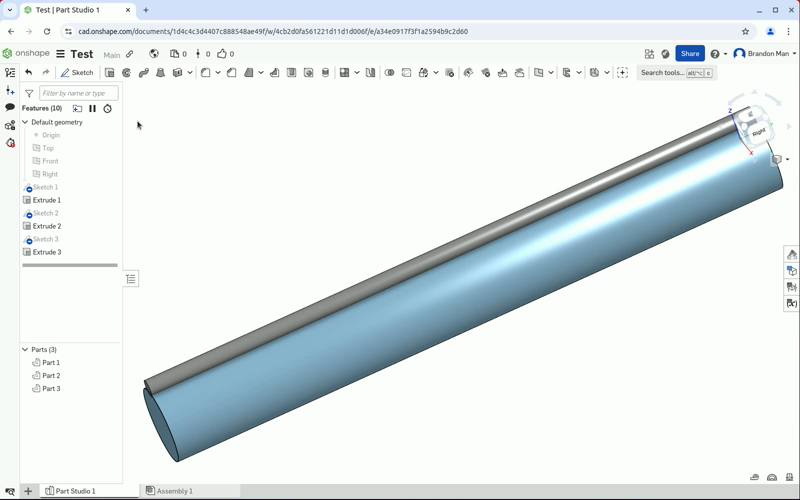
key(right, 2)
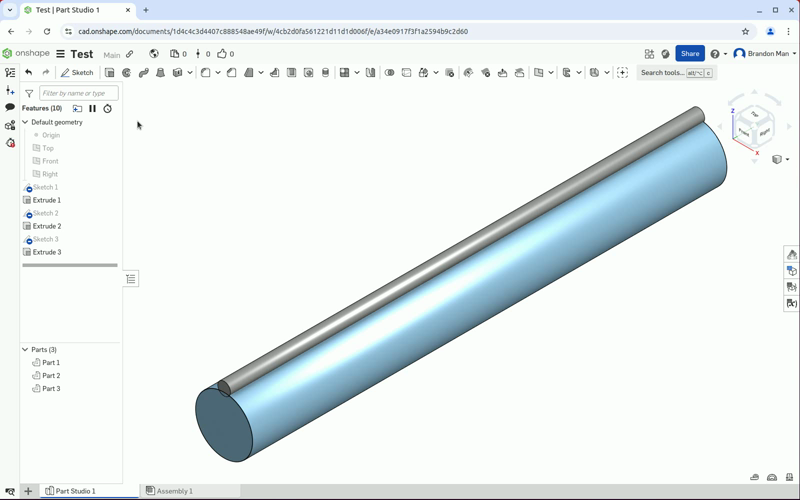
mouse_move(73, 189)
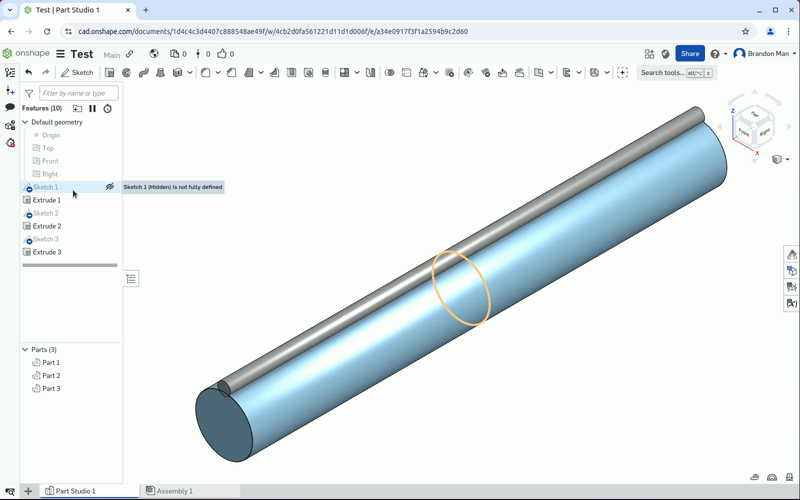
click(73, 189)